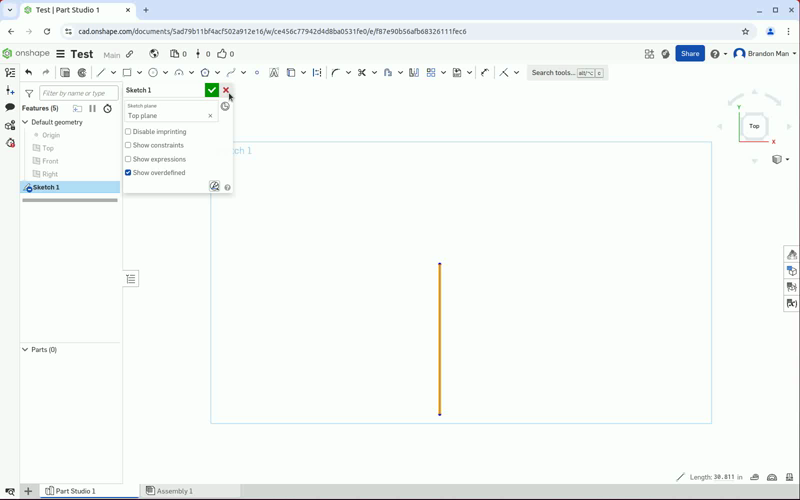
key(shift+h)
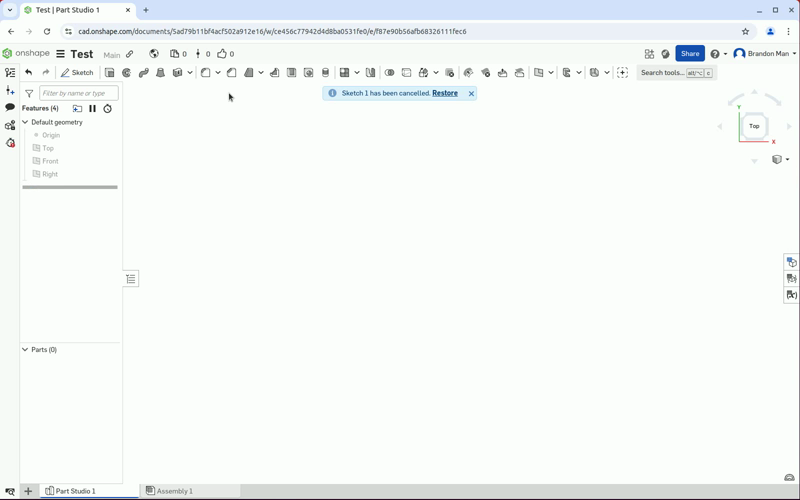
mouse_move(73, 352)
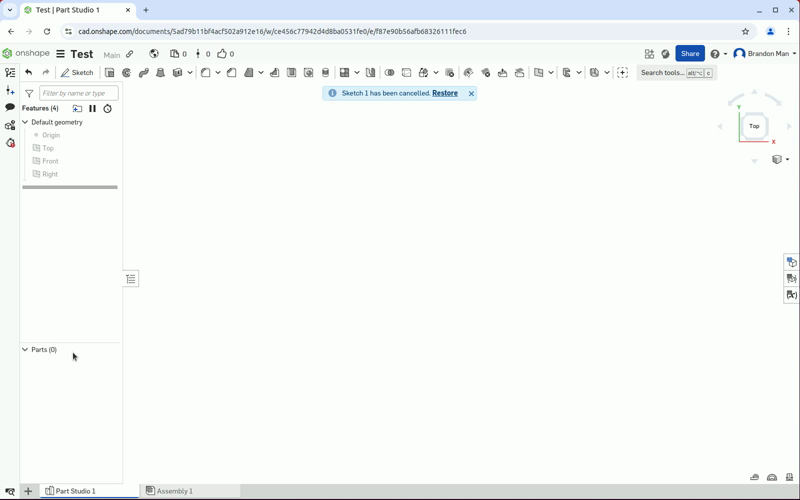
key(y)
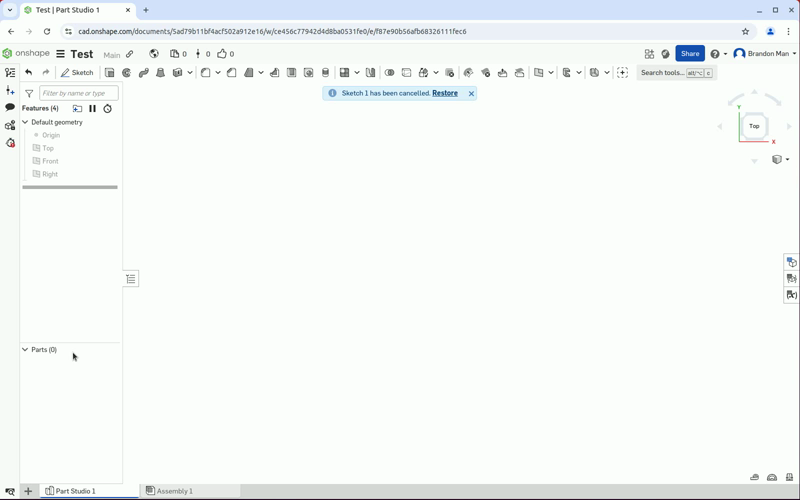
key(shift+p)
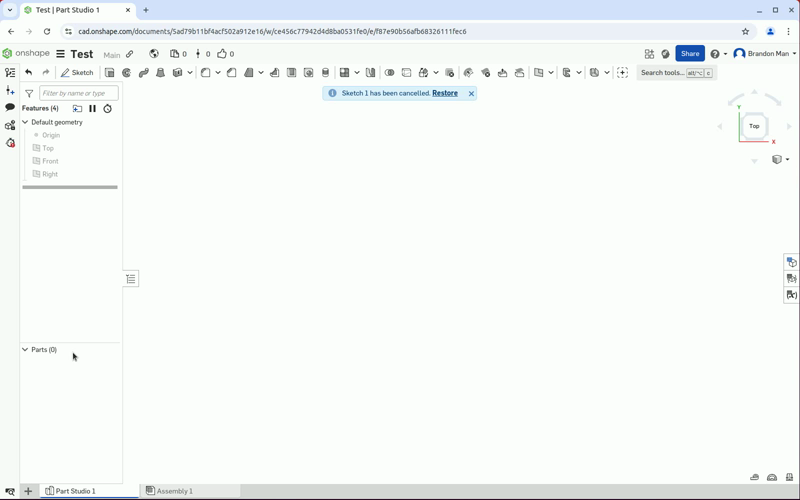
key(space)
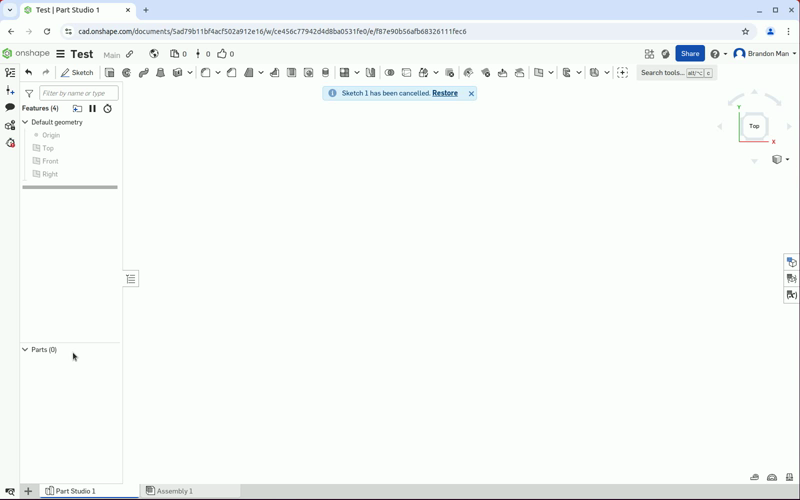
key_down(shift)
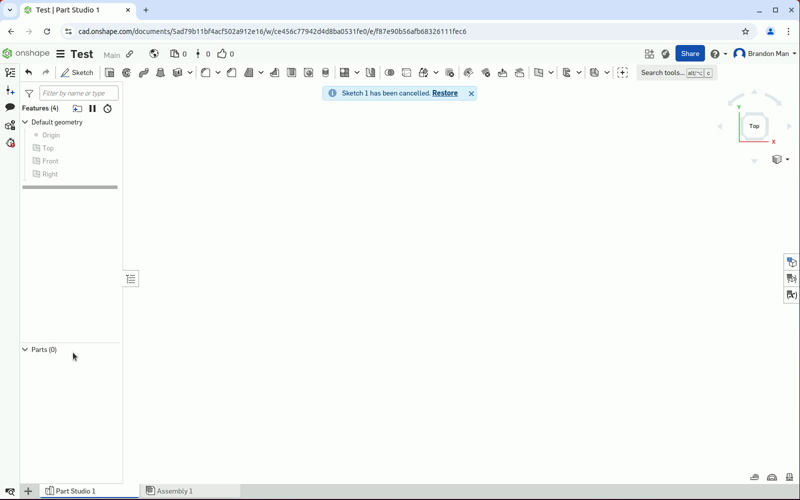
key(up)
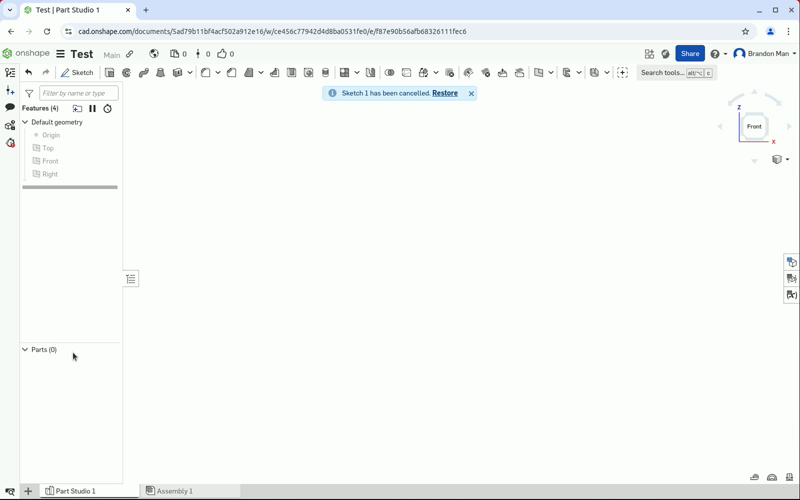
key_up(shift)
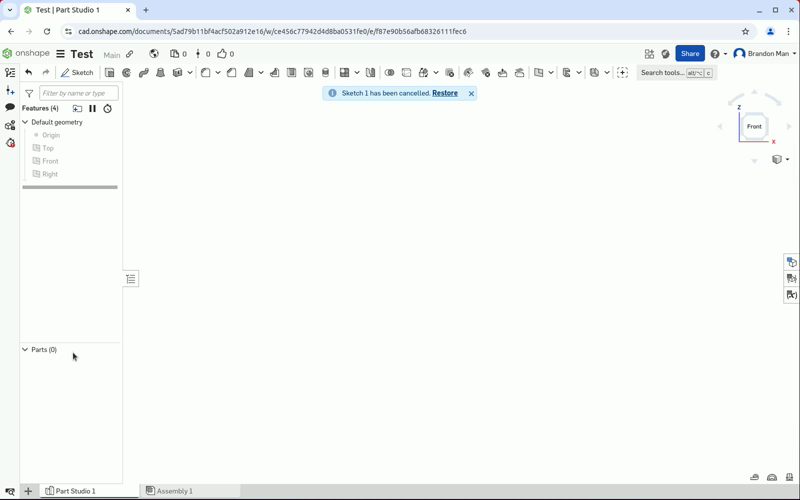
mouse_move(73, 352)
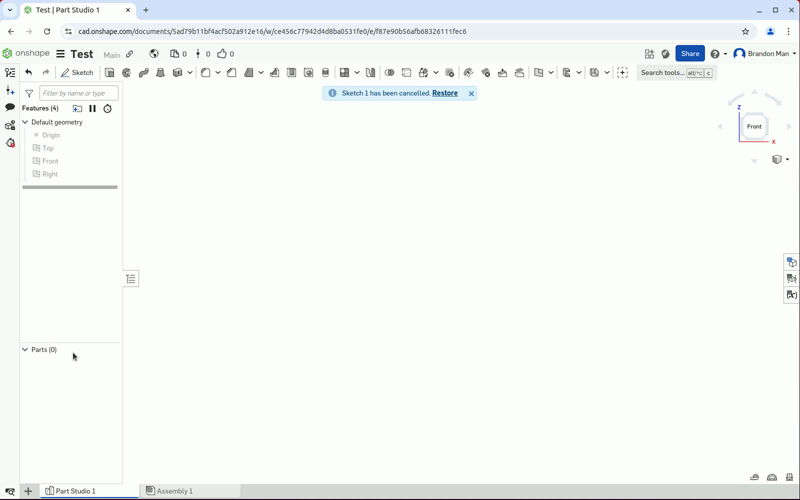
key(shift+y)
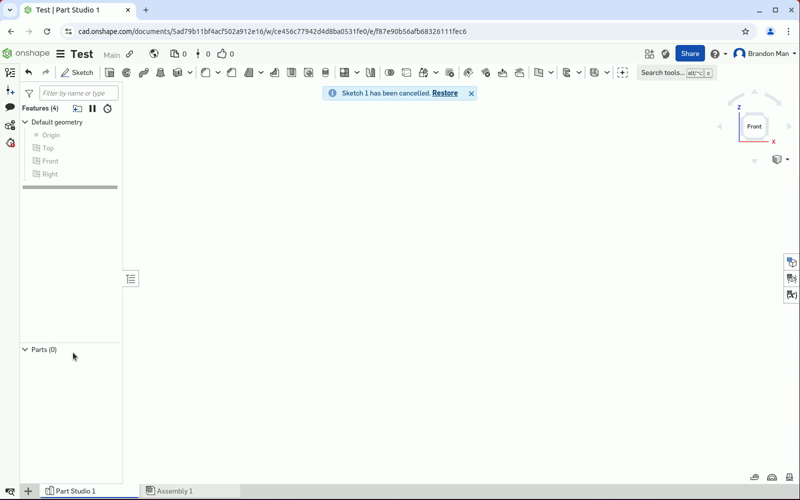
key(shift+s)
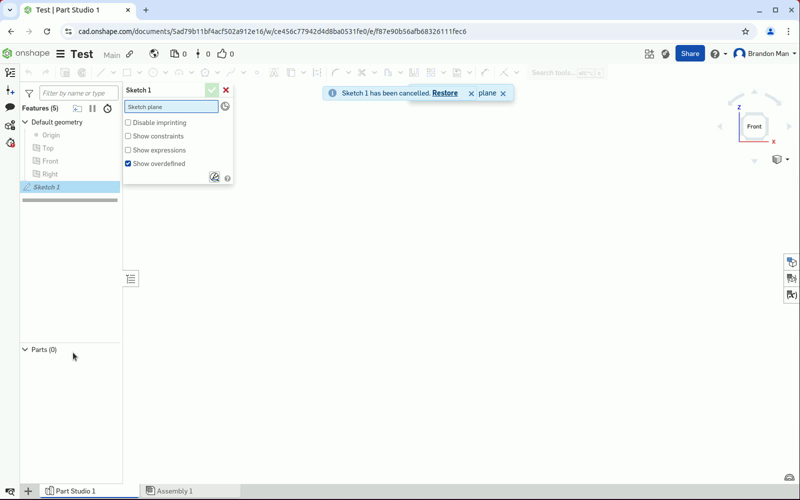
mouse_move(73, 163)
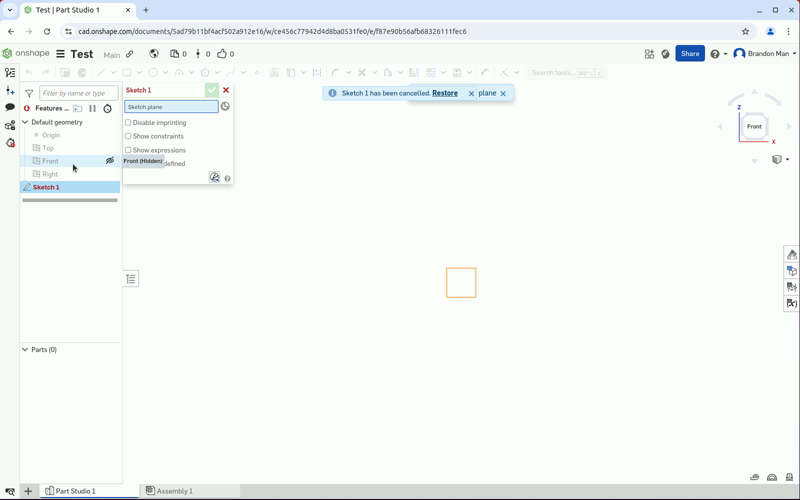
click(73, 163)
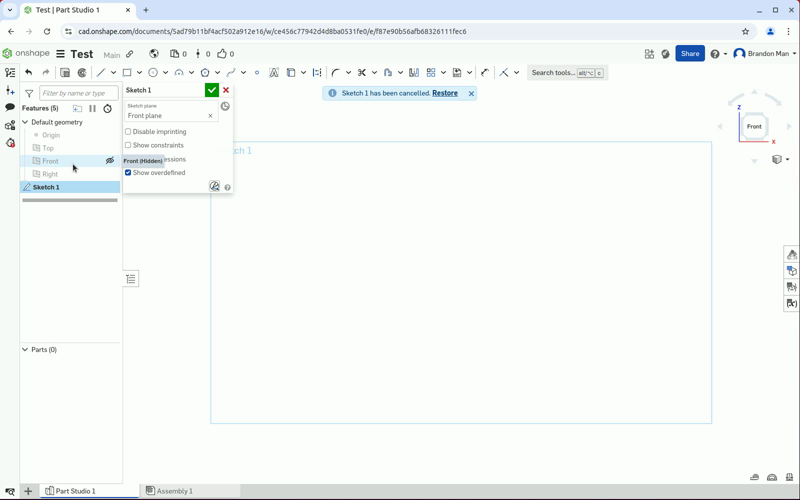
mouse_move(73, 352)
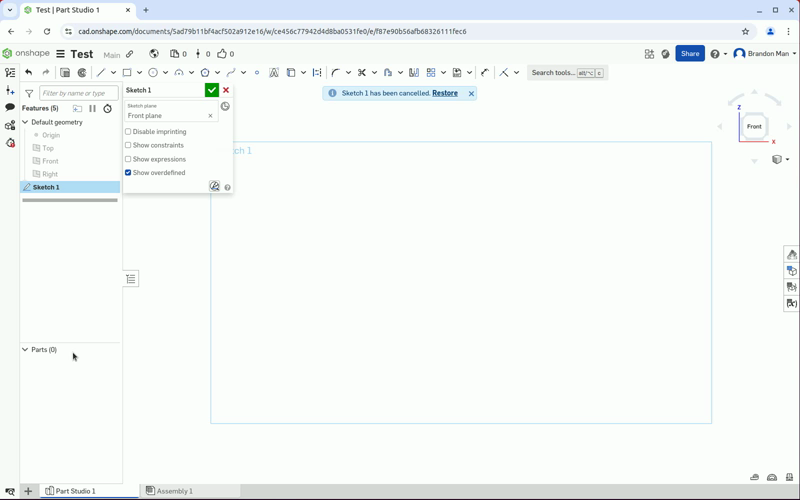
key(y)
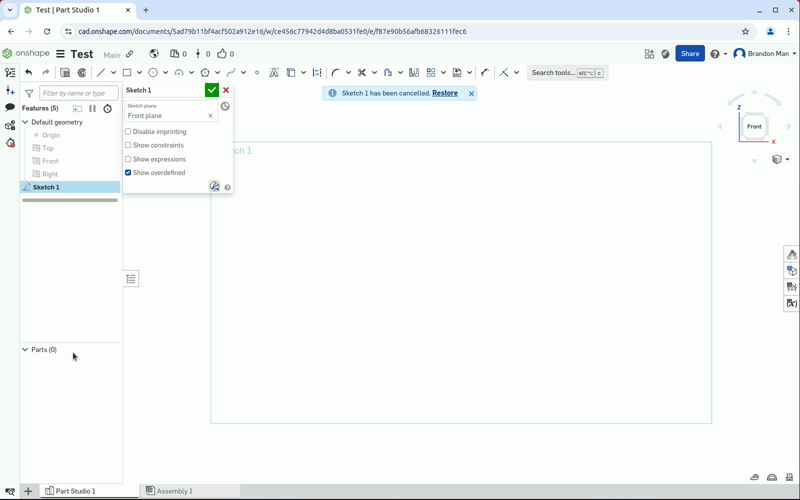
key(l)
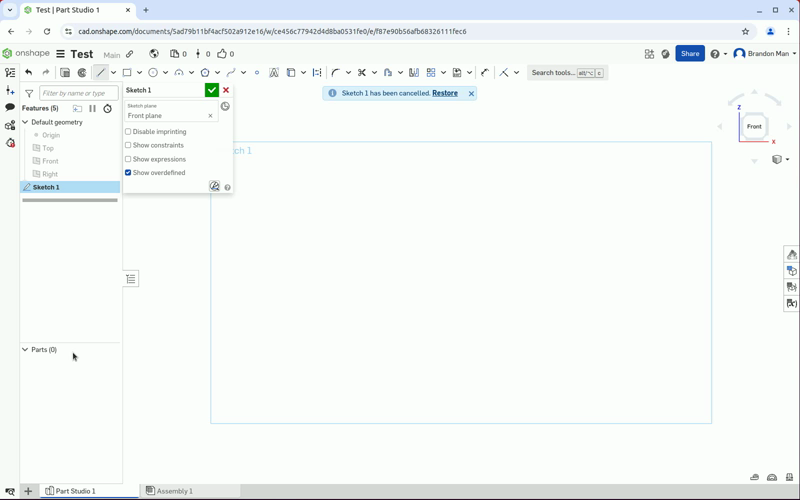
key_down(shift)
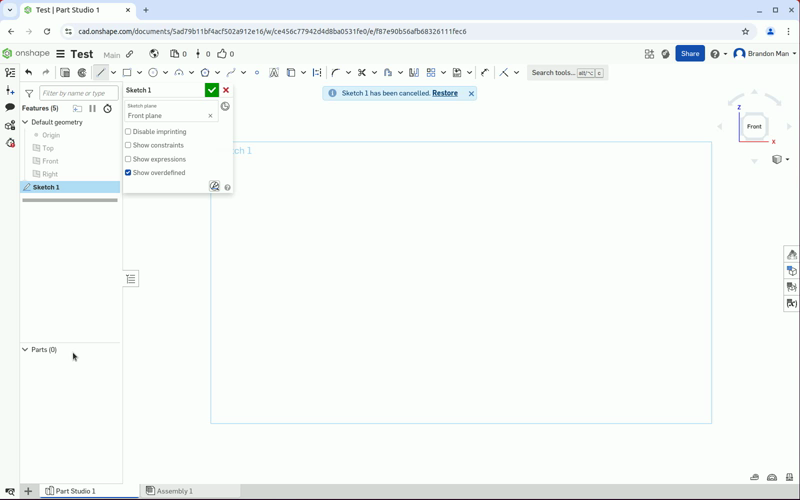
mouse_move(426, 316)
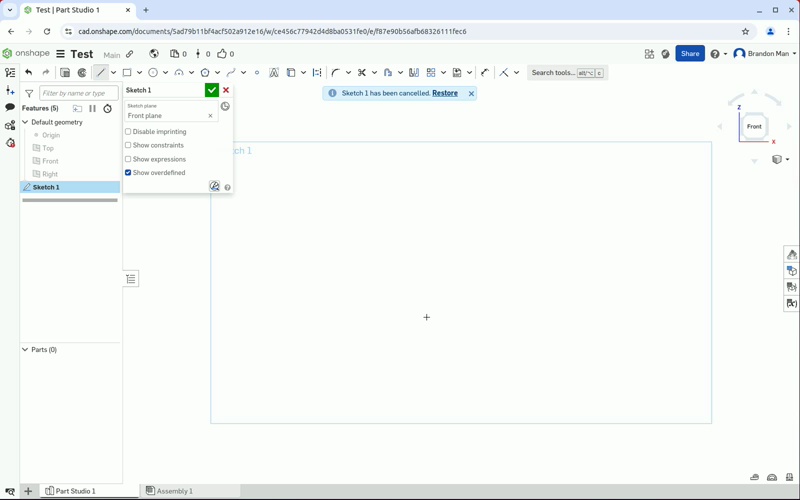
click(426, 316)
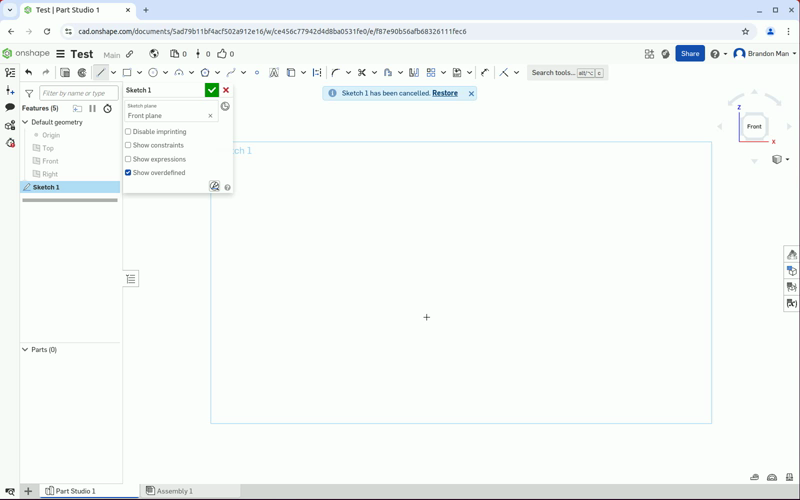
key_up(shift)
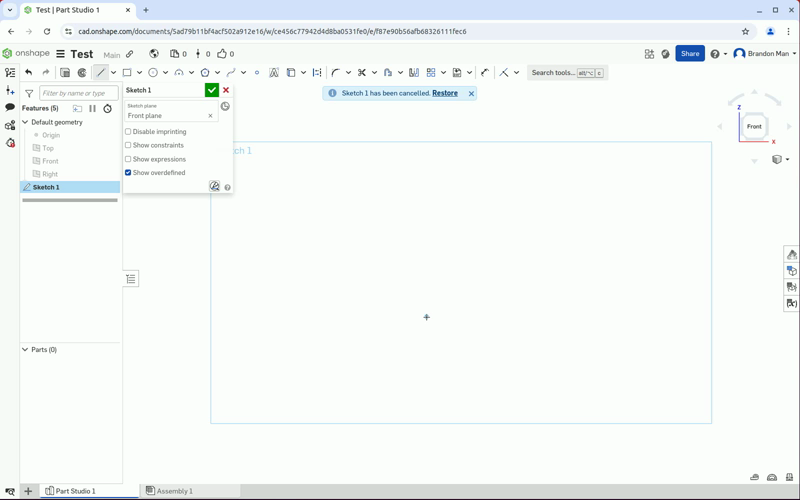
key_down(shift)
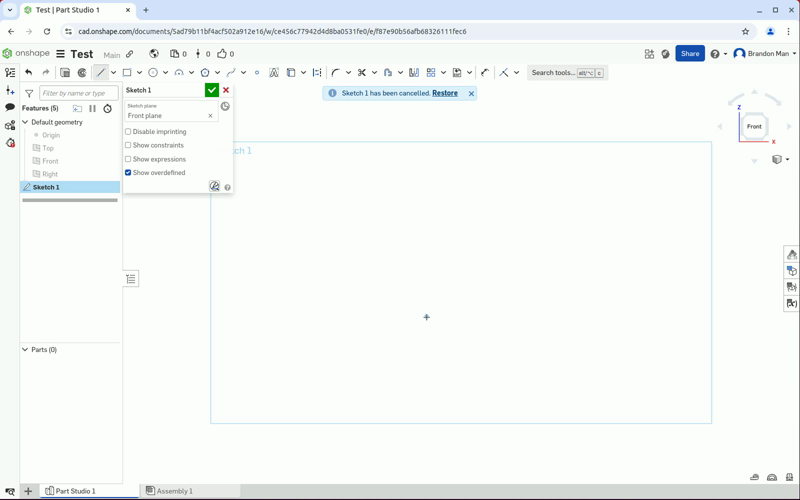
mouse_move(495, 316)
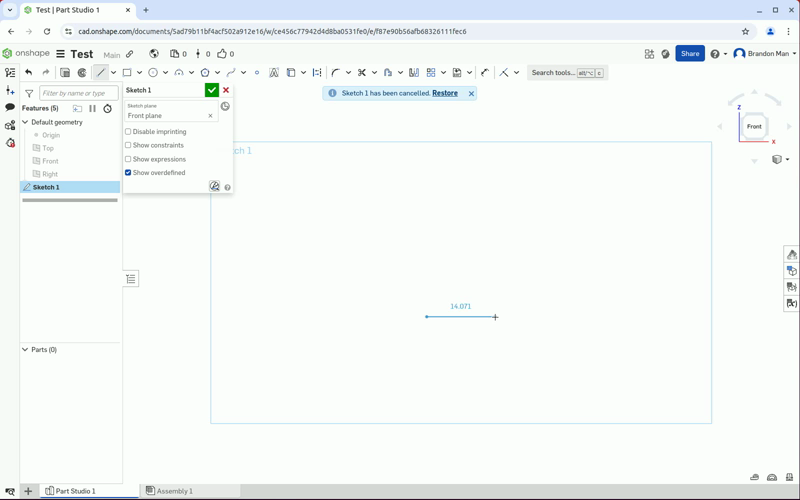
click(495, 316)
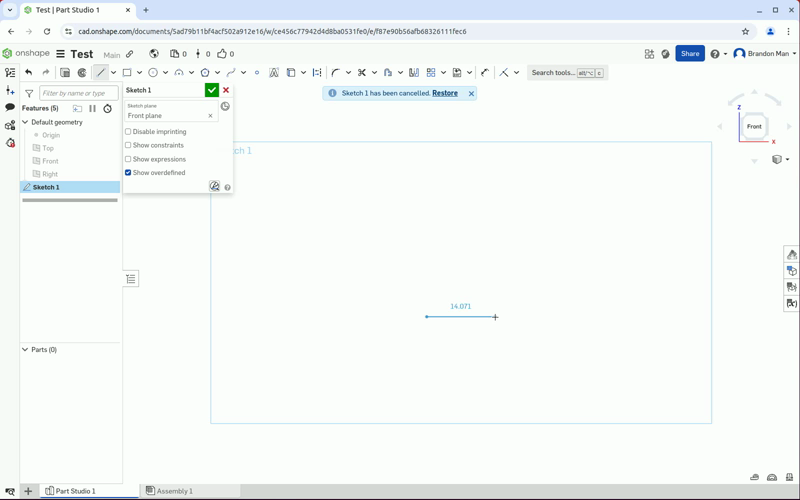
key_up(shift)
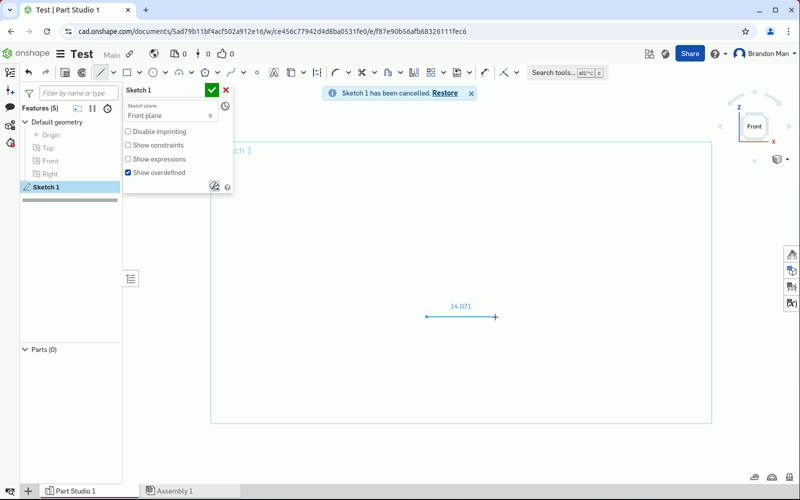
key_down(shift)
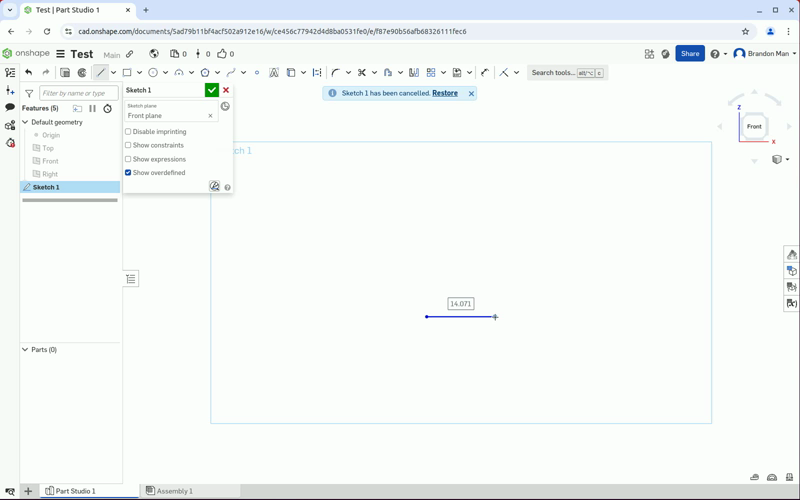
mouse_move(495, 248)
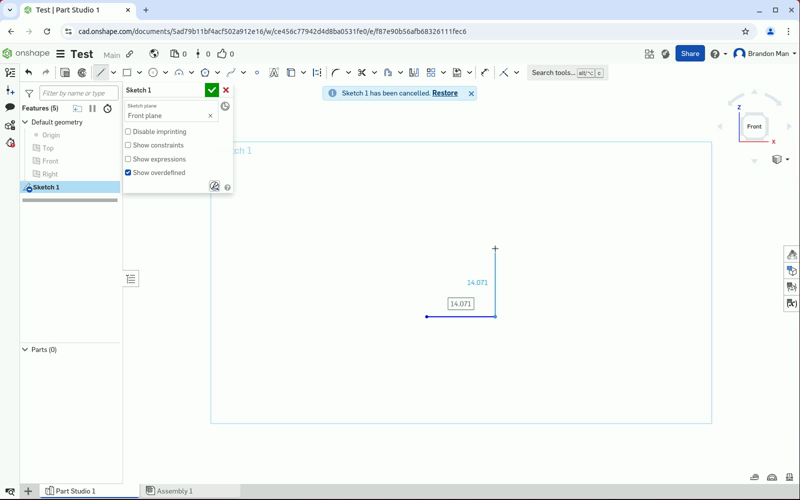
click(495, 248)
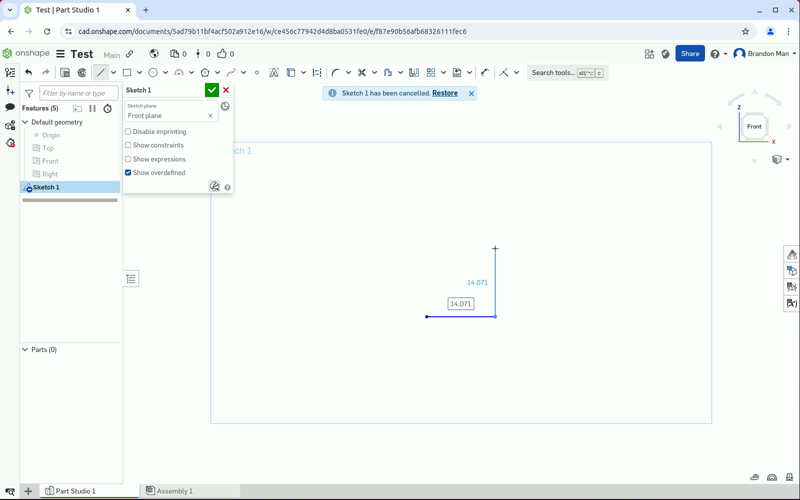
key_up(shift)
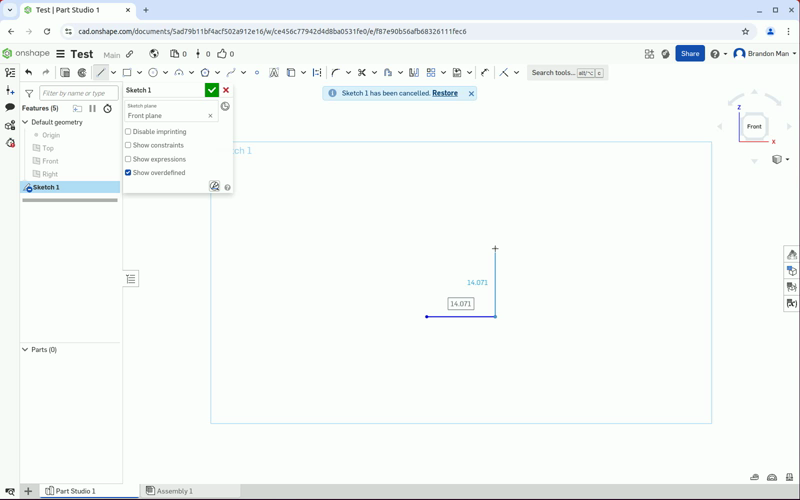
key_down(shift)
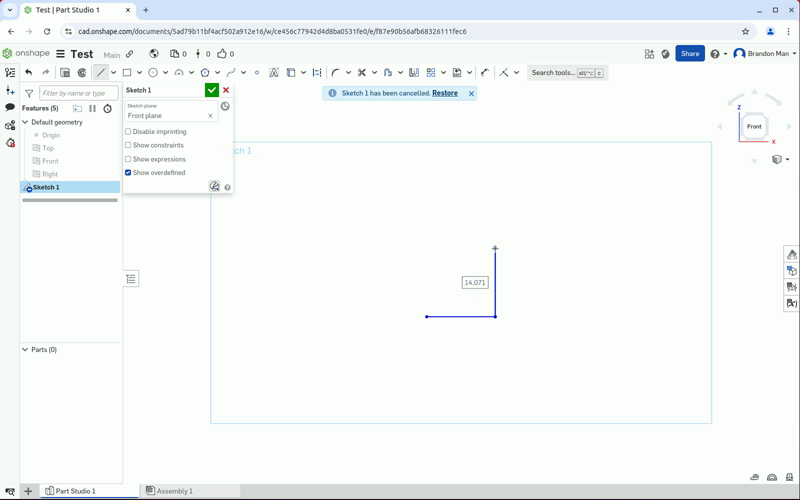
mouse_move(426, 248)
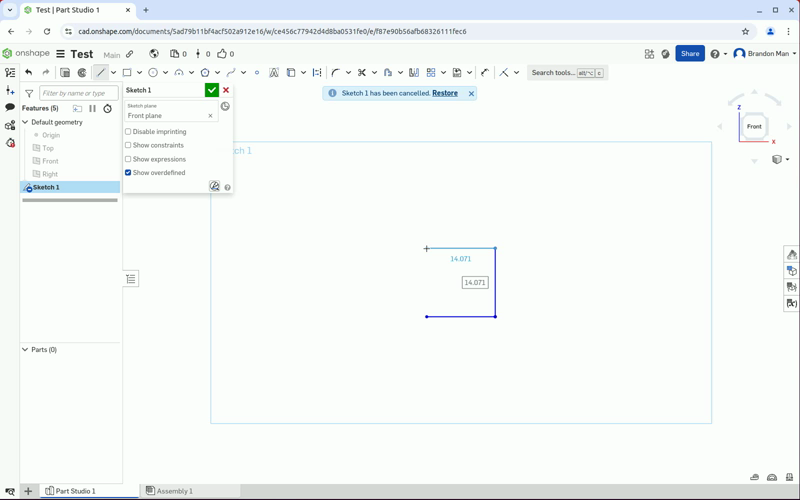
click(426, 248)
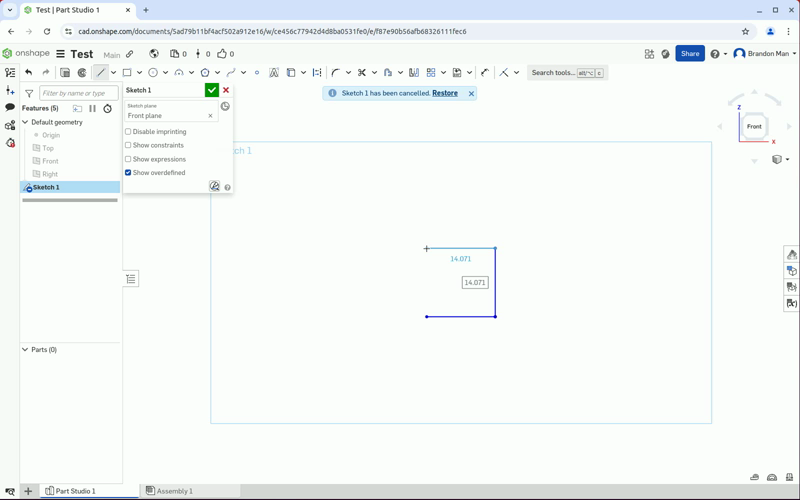
key_up(shift)
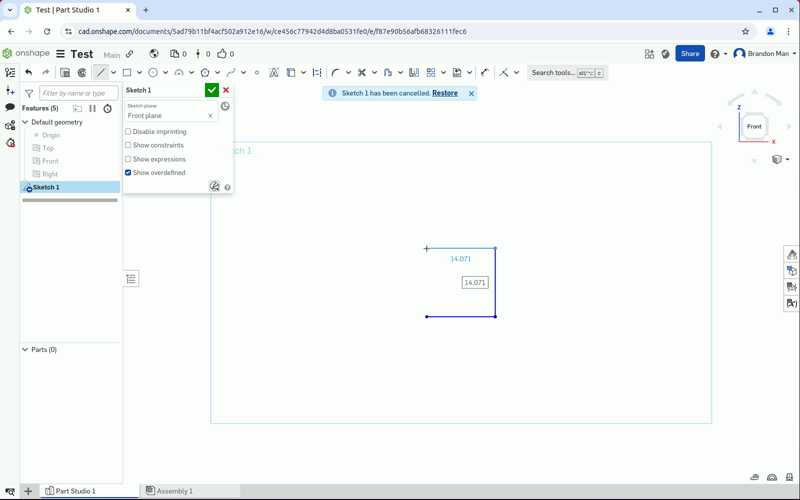
key_down(shift)
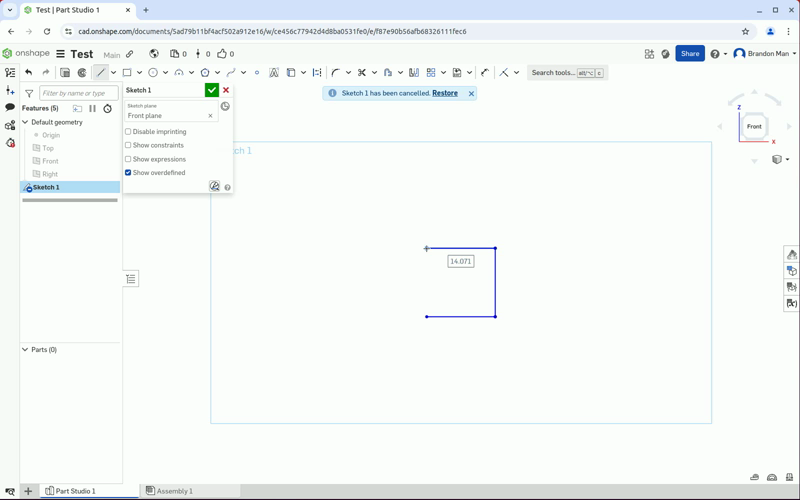
mouse_move(426, 316)
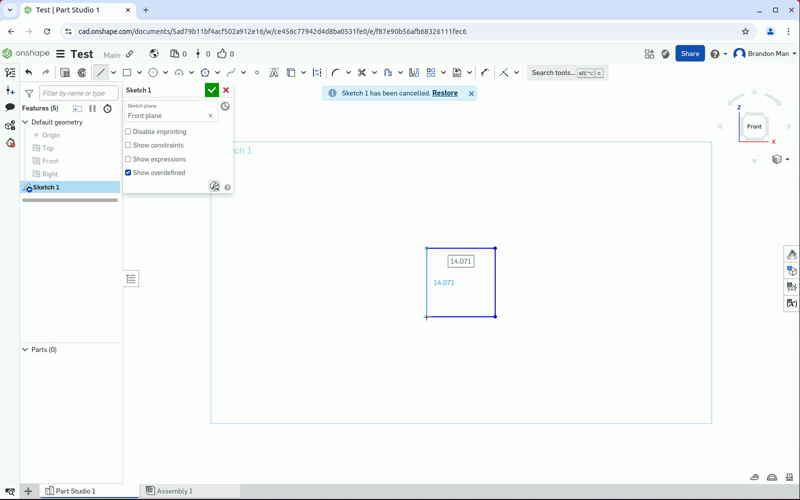
key_up(shift)
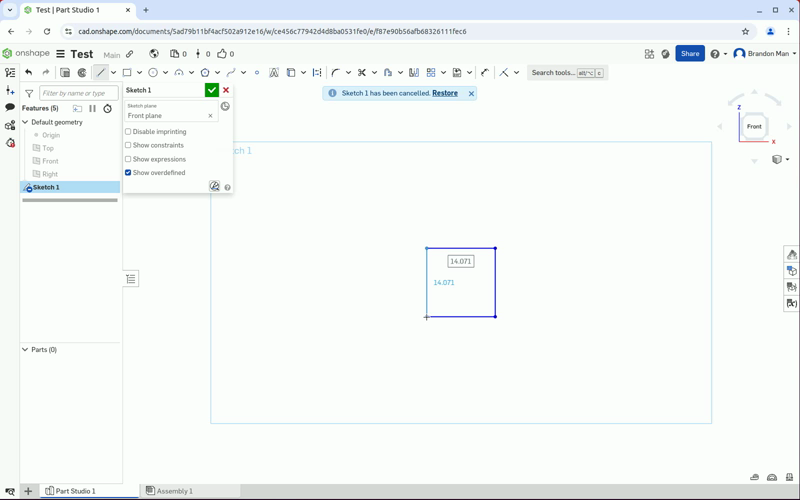
click(426, 316)
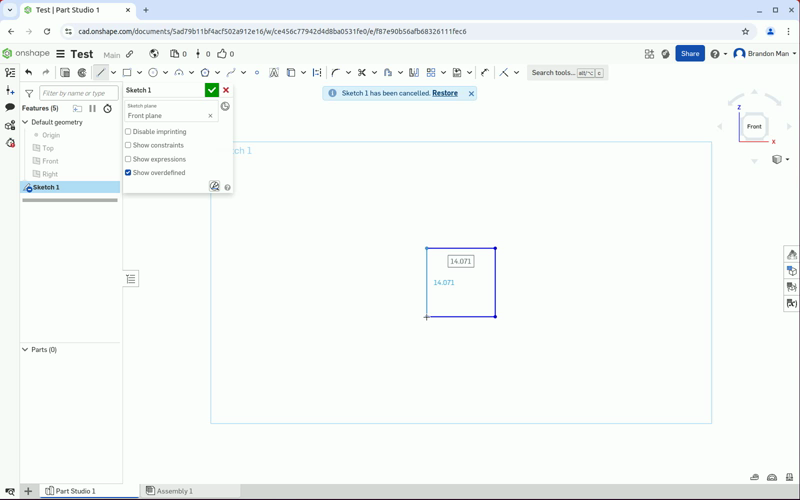
key(esc)
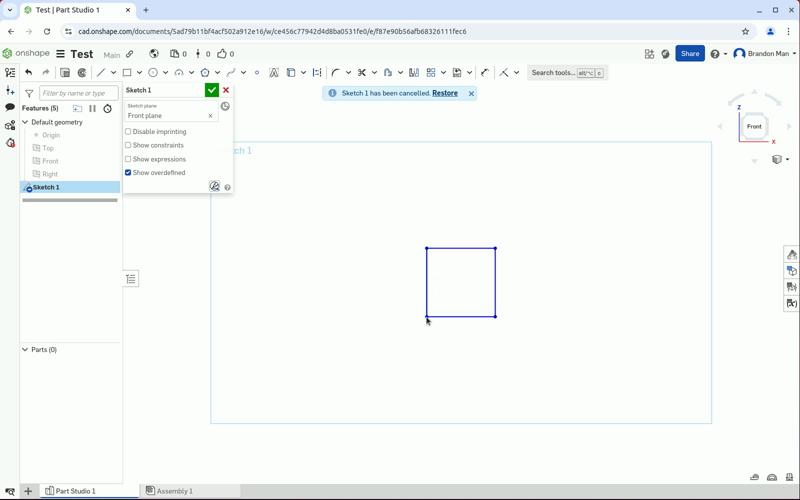
mouse_move(462, 289)
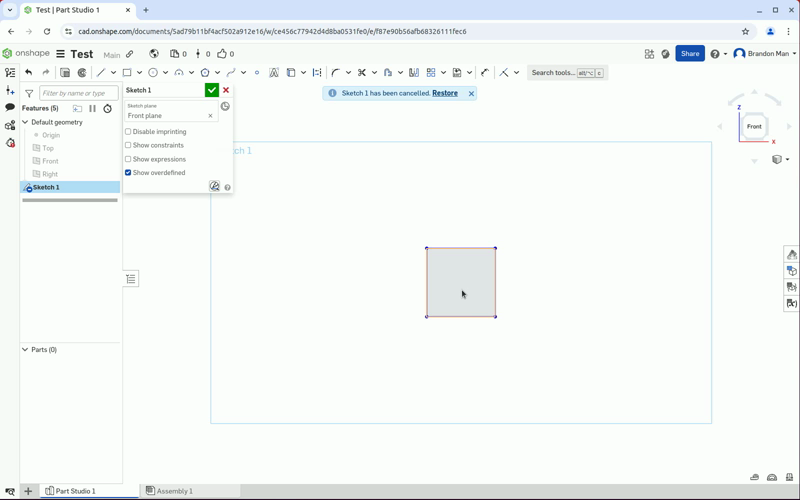
click(462, 289)
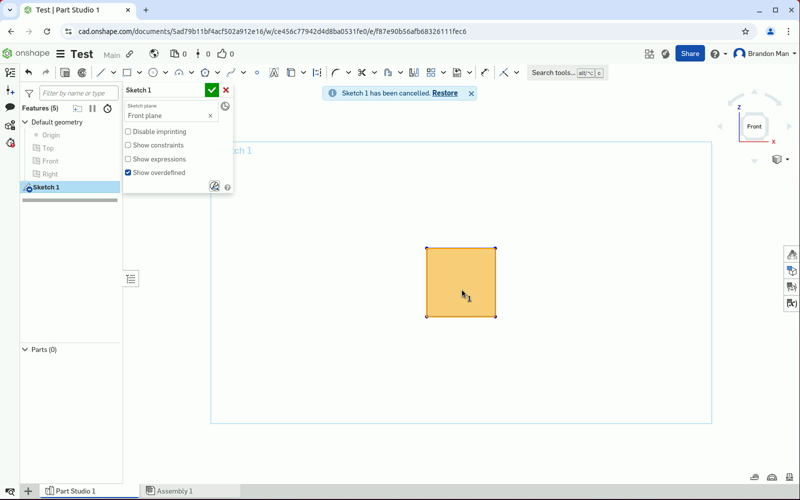
mouse_move(73, 352)
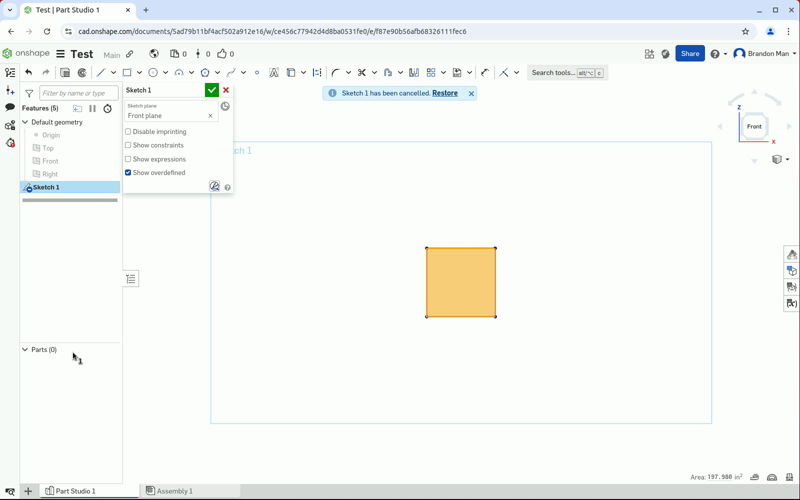
key(shift+y)
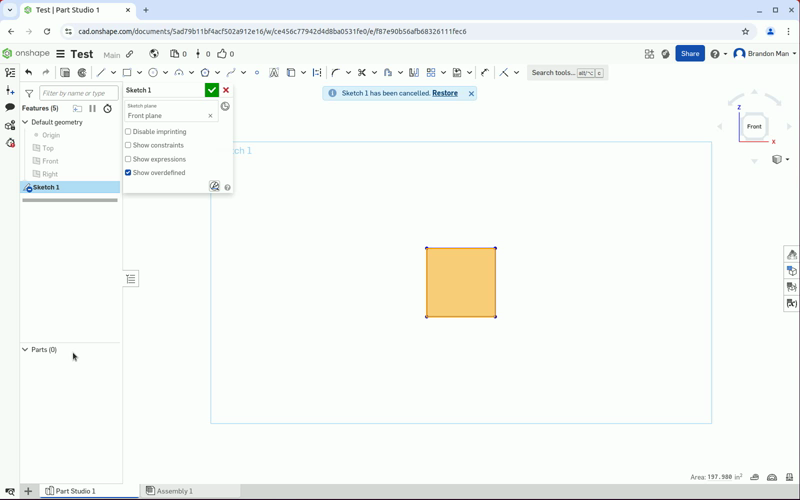
key(shift+e)
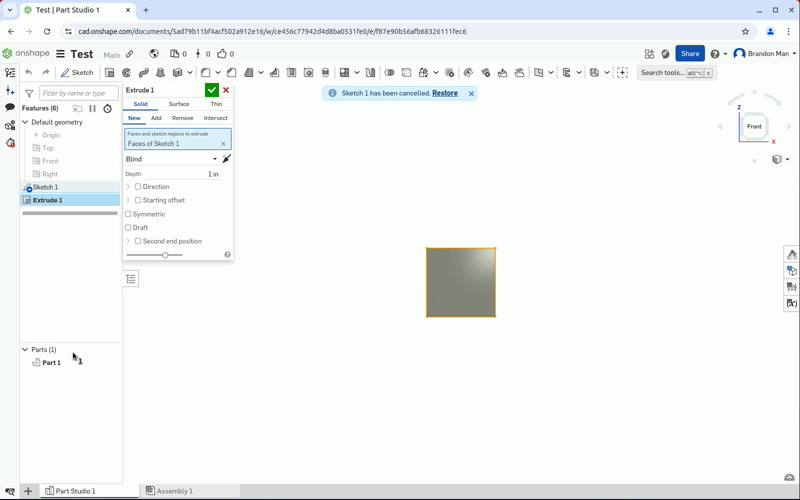
mouse_move(143, 106)
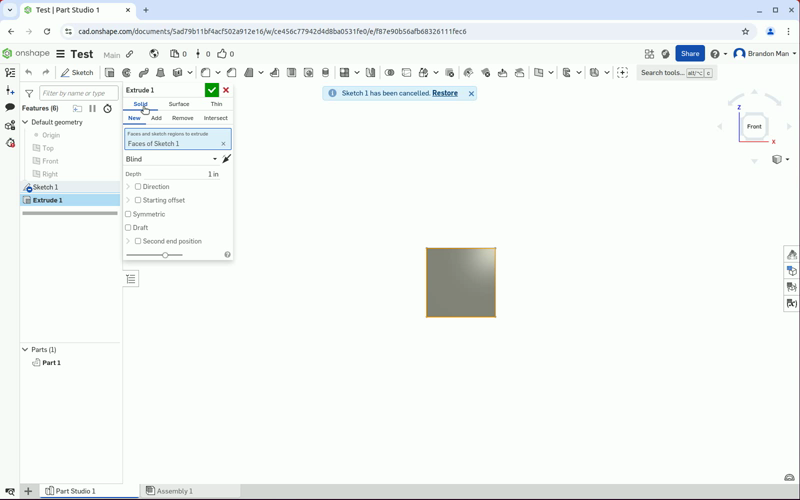
click(143, 106)
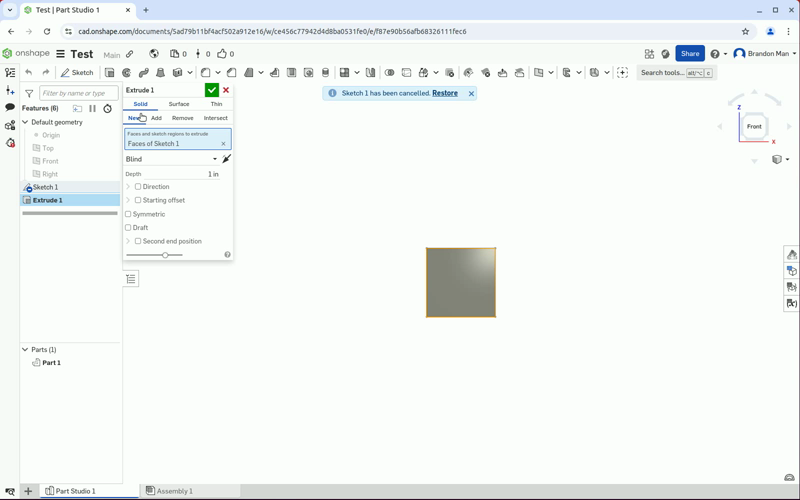
mouse_move(137, 120)
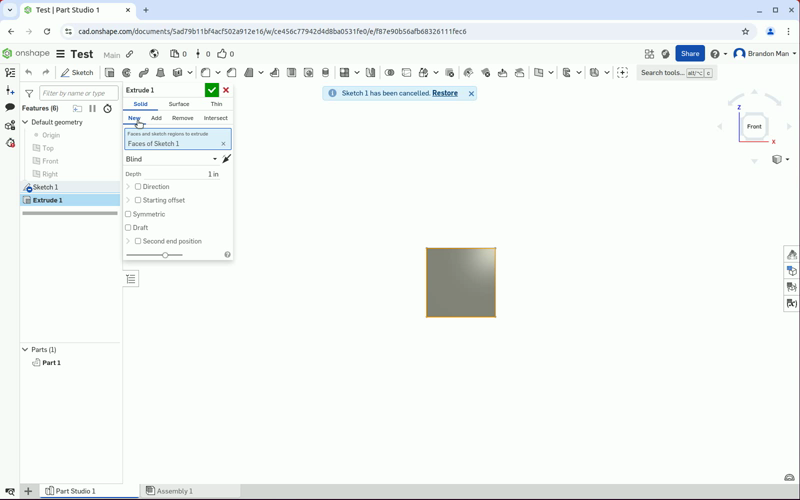
click(137, 120)
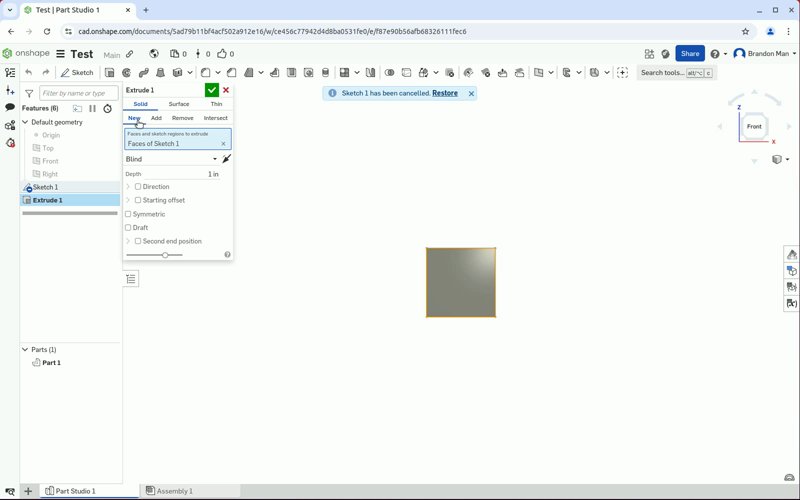
key(tab, 4)
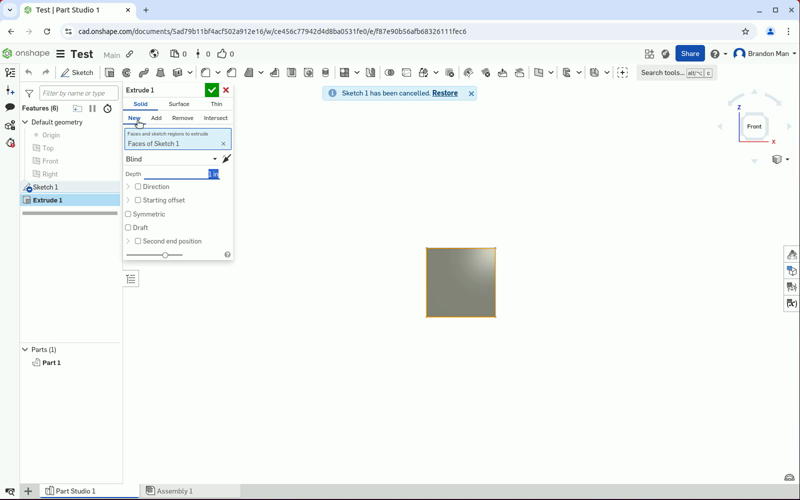
text(23.108)
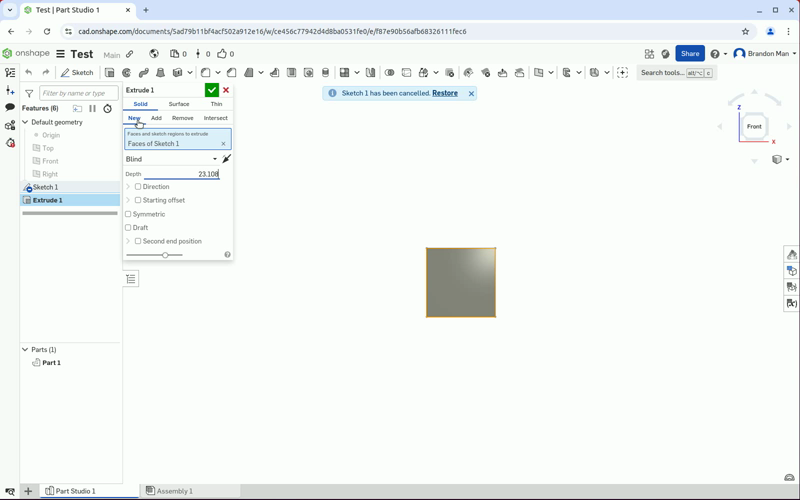
key(enter)
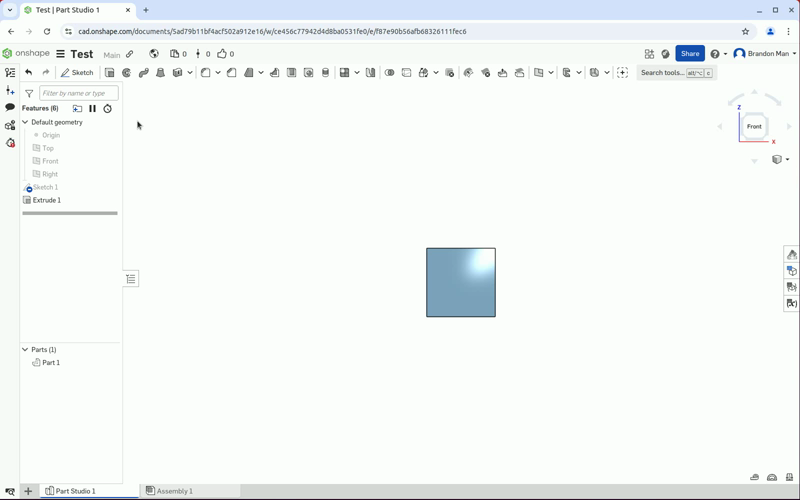
key(shift+h)
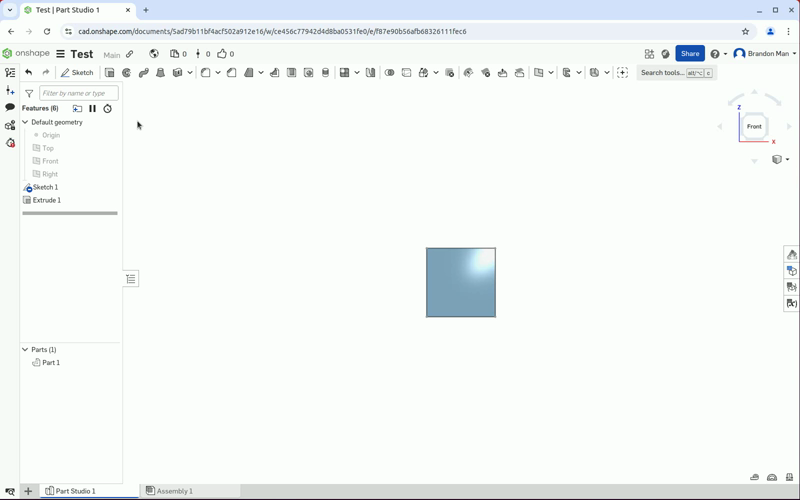
key(shift+h)
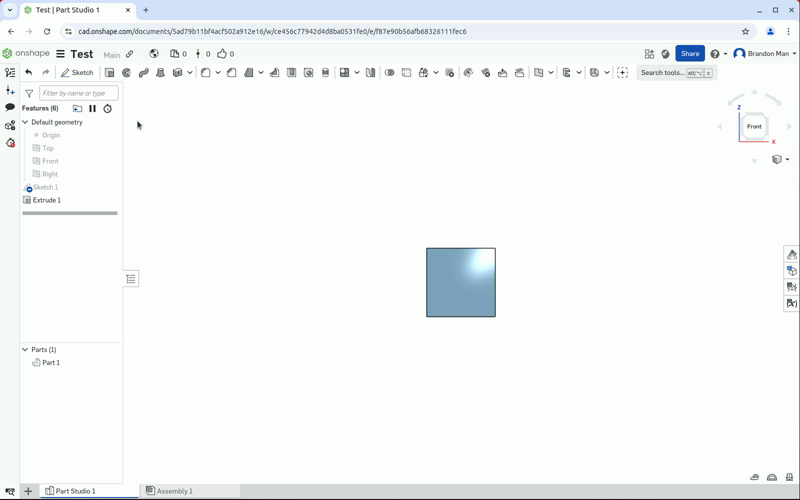
mouse_move(73, 189)
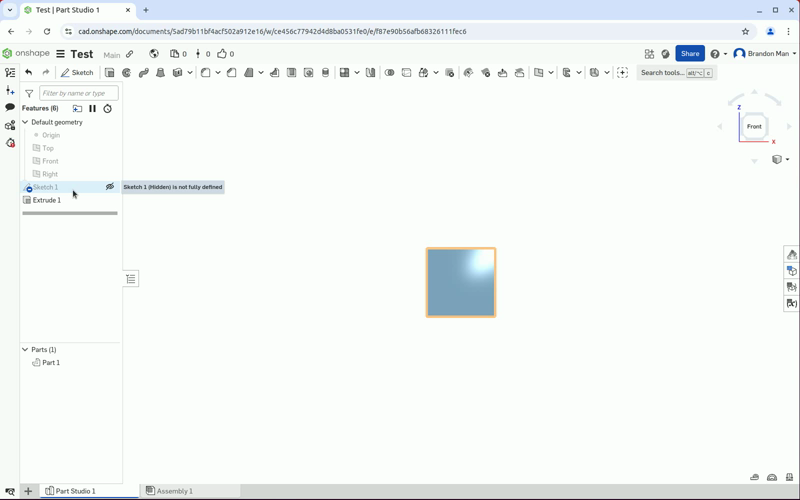
click(73, 189)
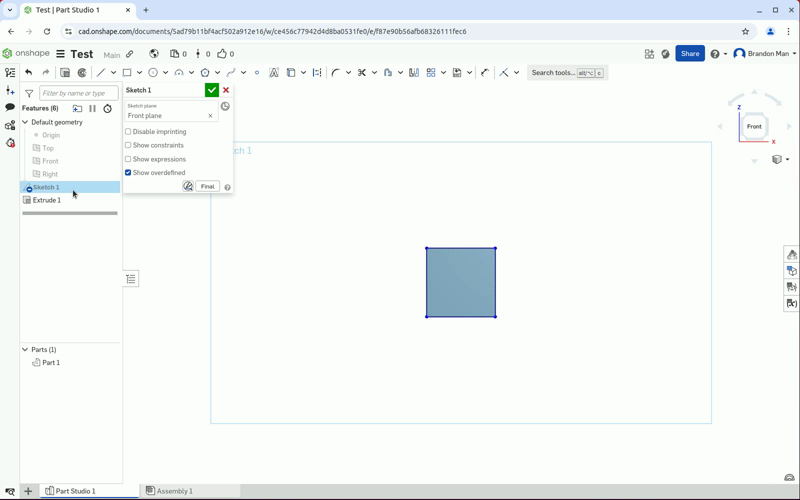
mouse_move(229, 92)
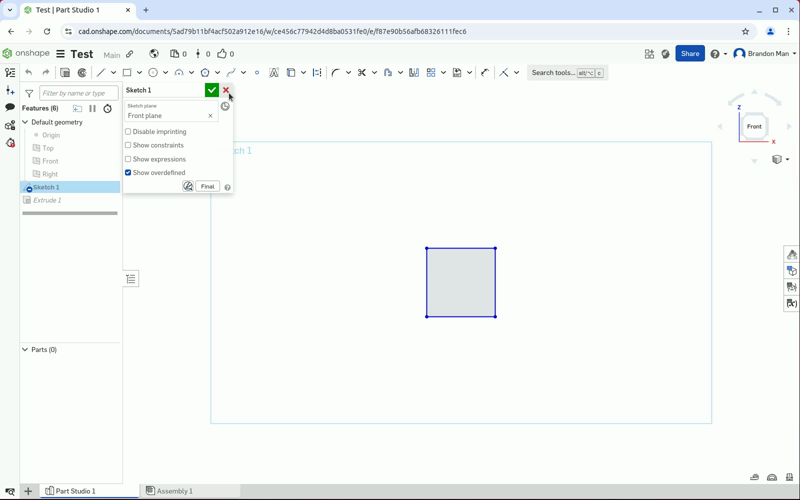
click(229, 92)
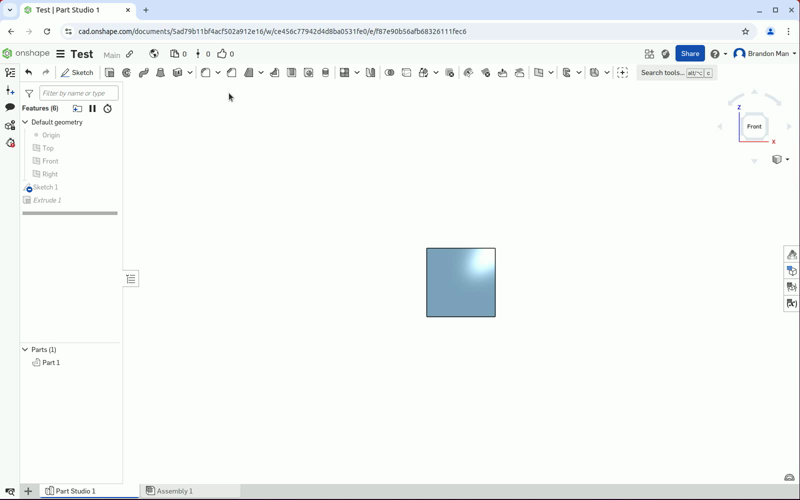
mouse_move(541, 75)
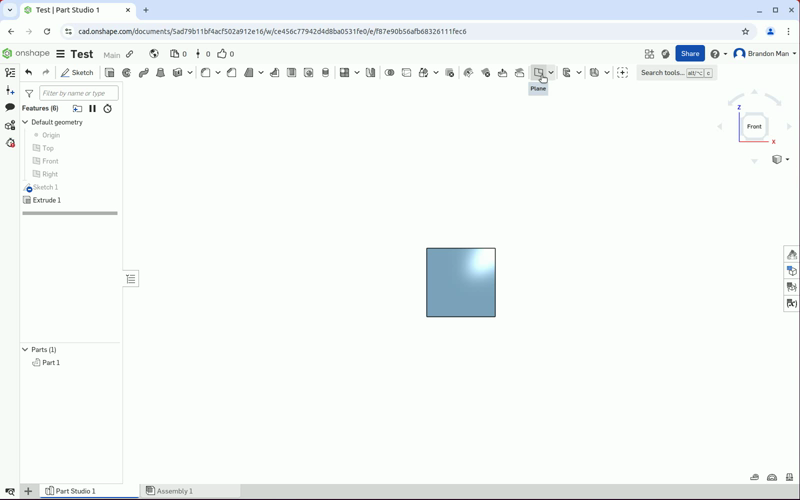
click(541, 75)
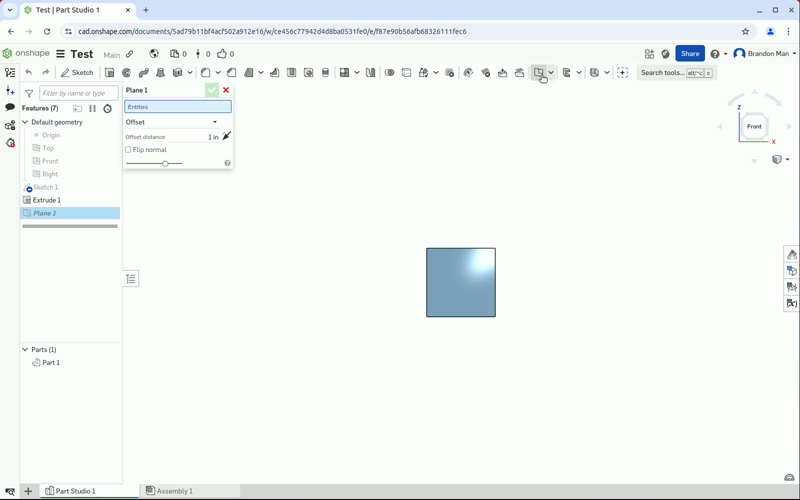
mouse_move(73, 163)
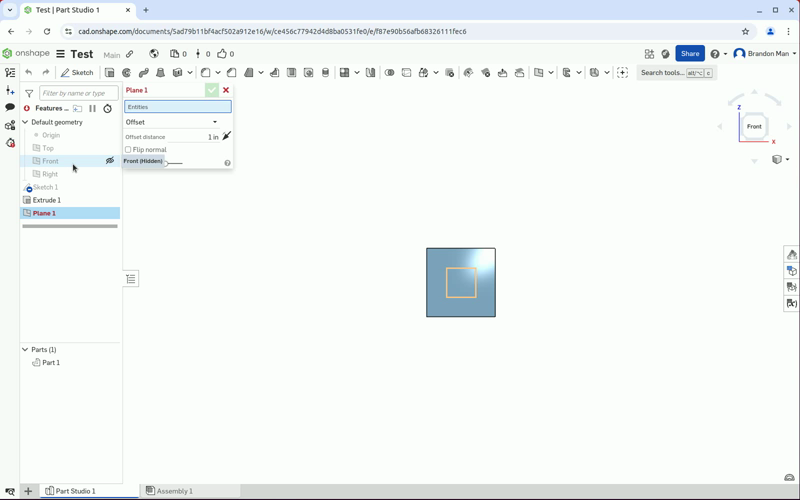
click(73, 163)
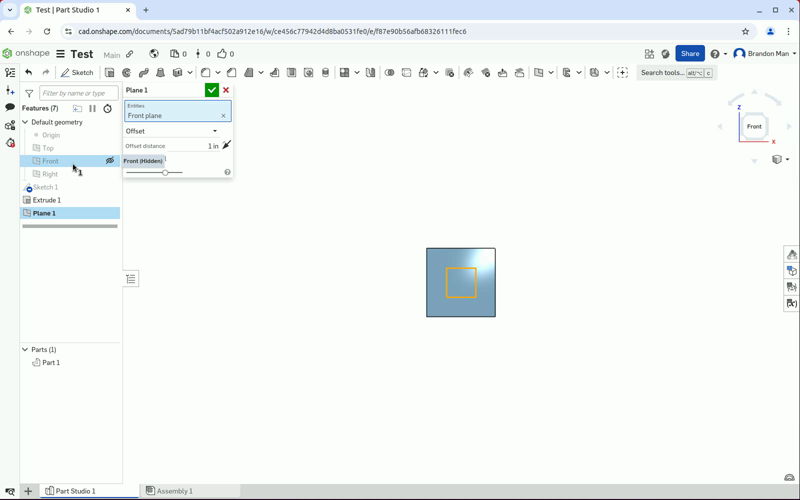
key(tab, 2)
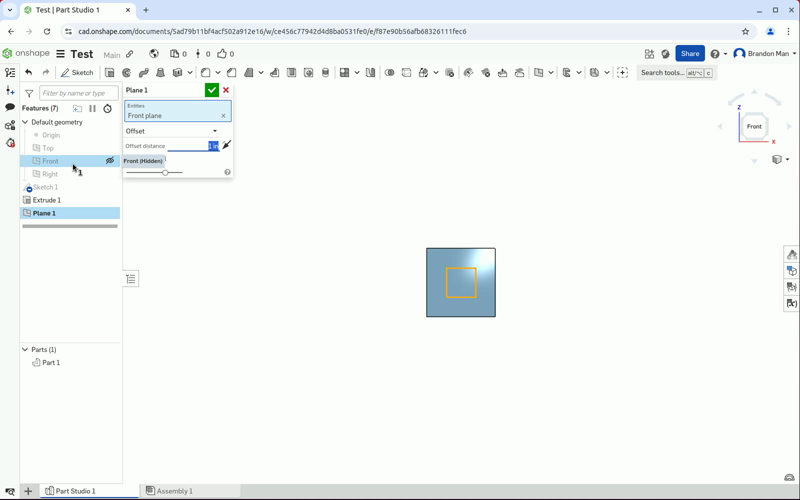
text(23.108)
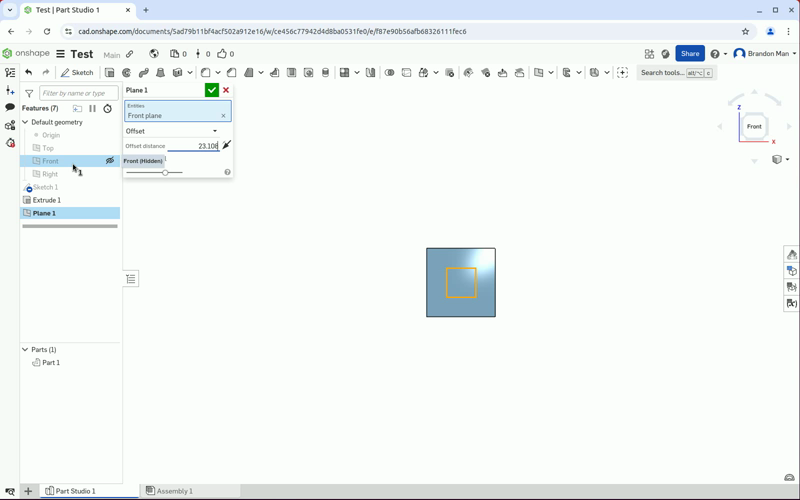
key(enter, 2)
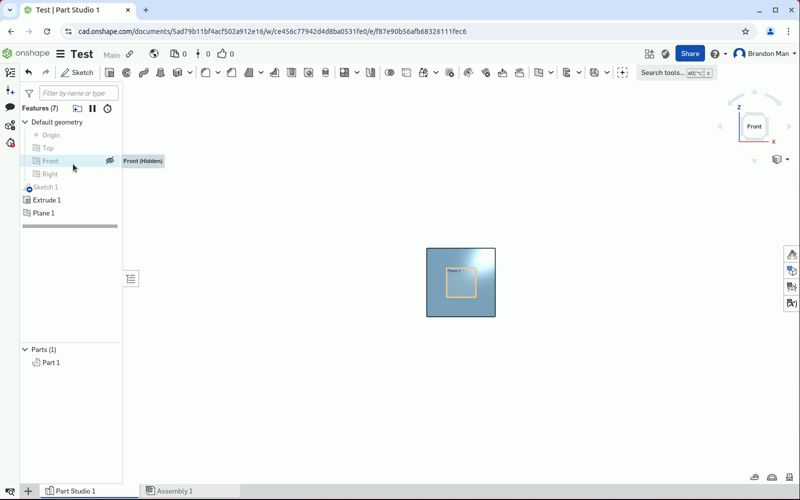
key(shift+s)
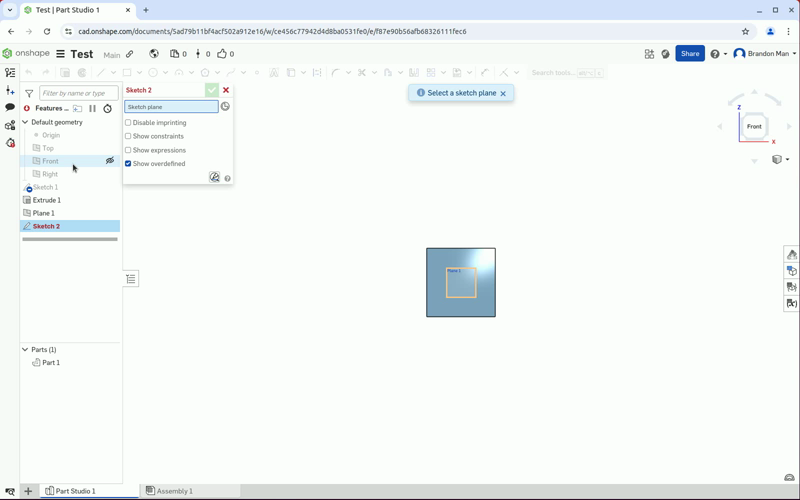
mouse_move(73, 215)
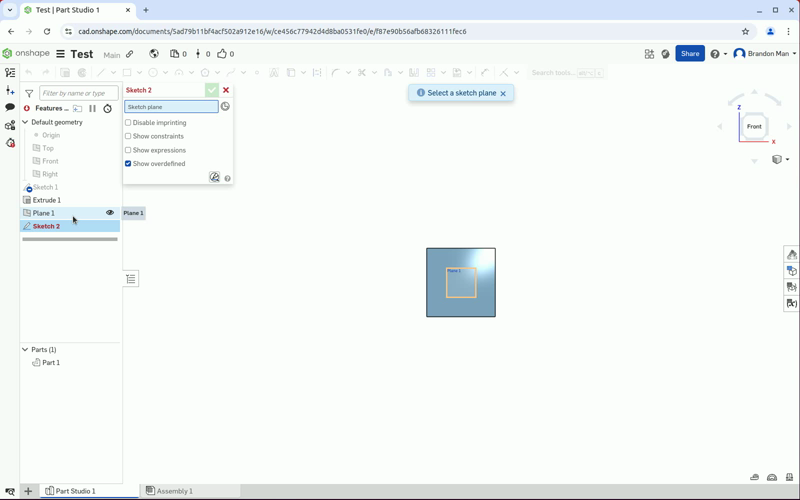
click(73, 215)
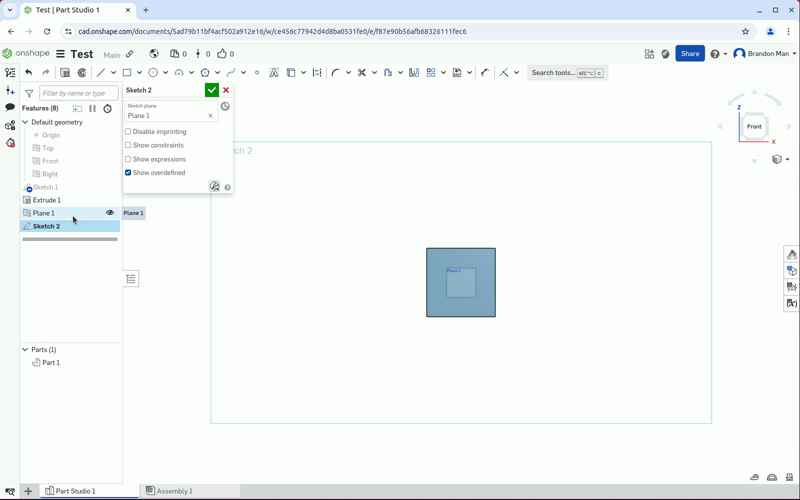
mouse_move(73, 352)
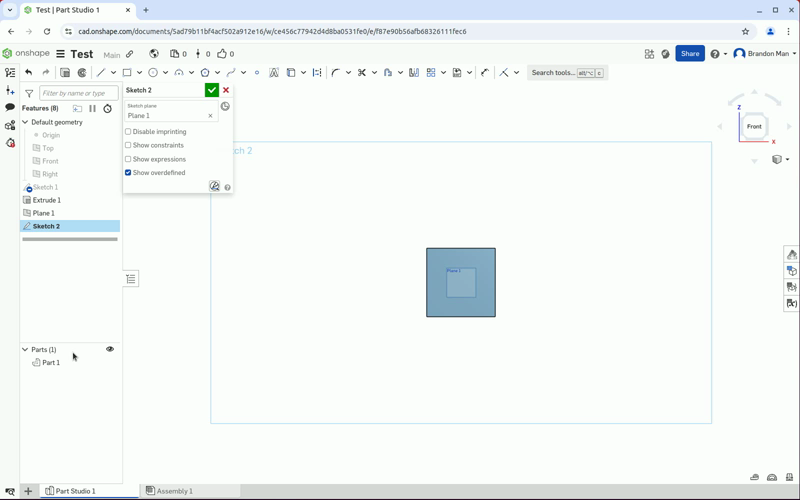
key(y)
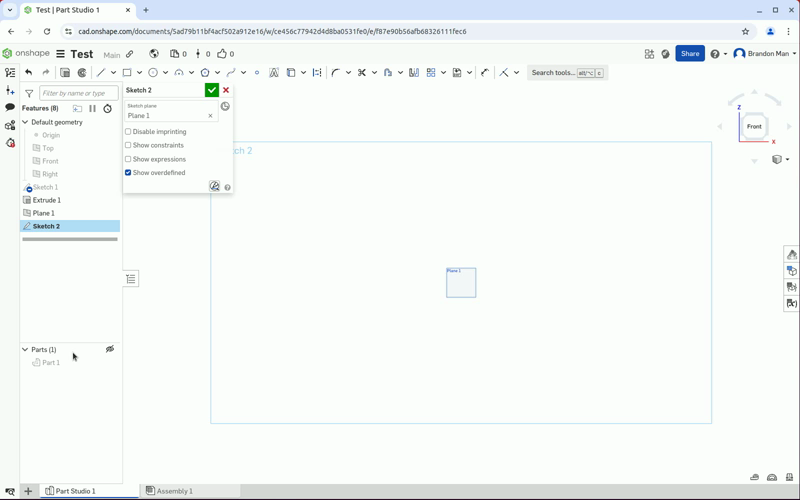
key(c)
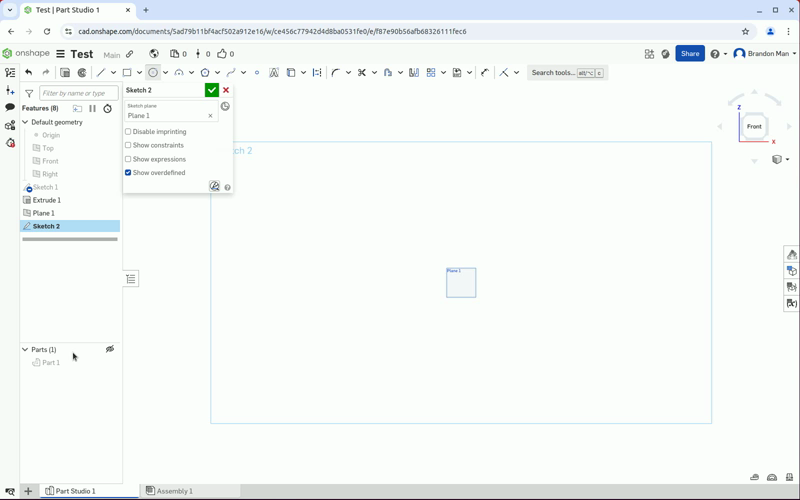
key_down(shift)
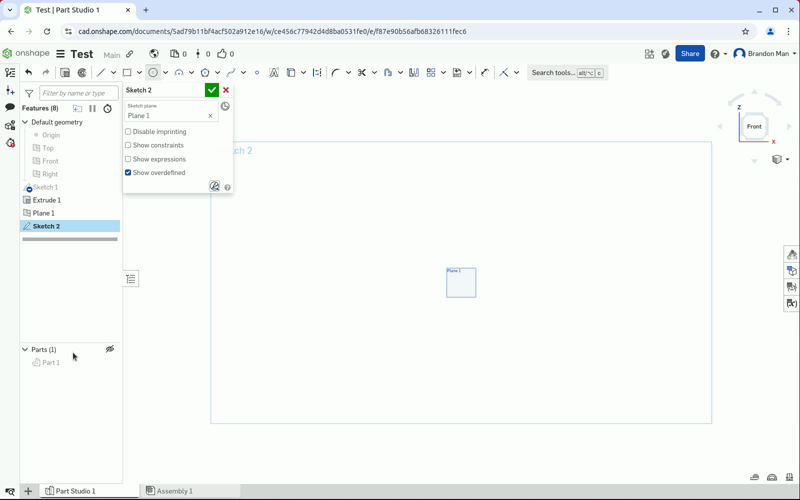
mouse_move(461, 282)
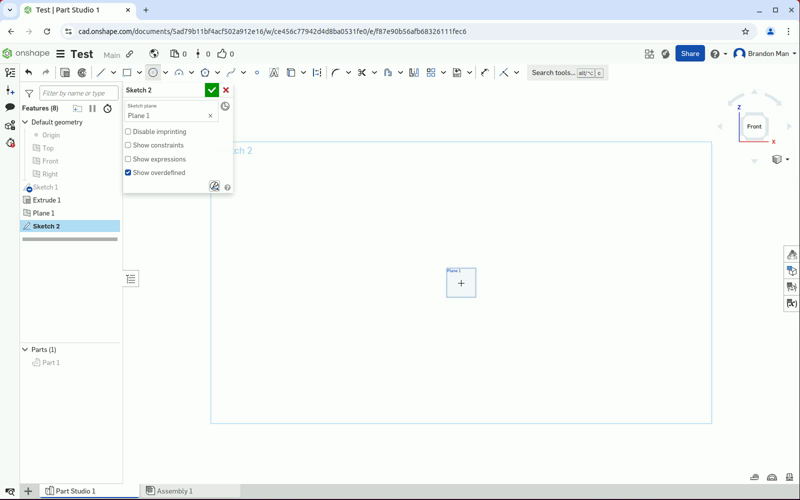
click(461, 282)
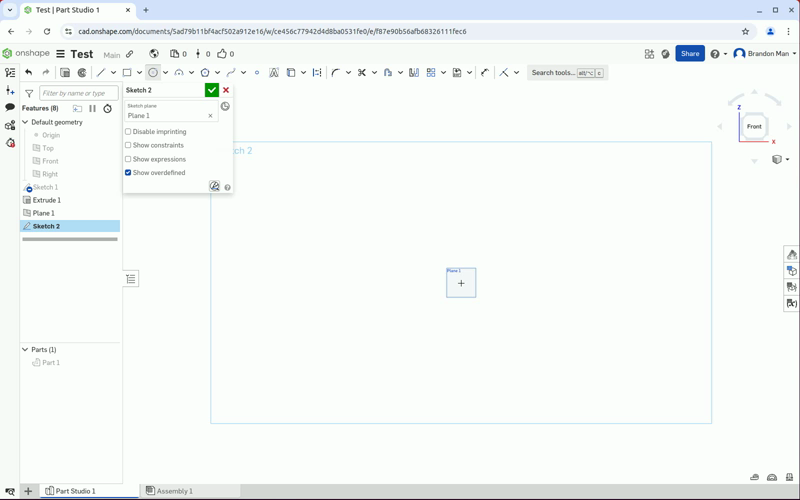
key_up(shift)
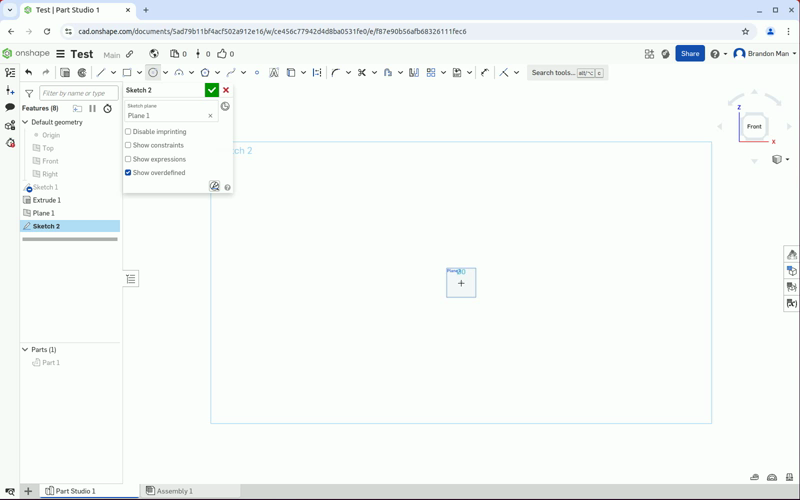
mouse_move(481, 282)
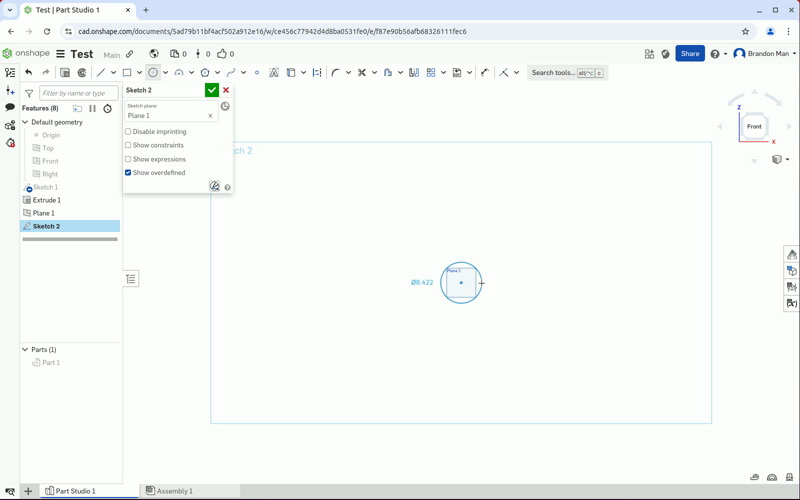
click(481, 282)
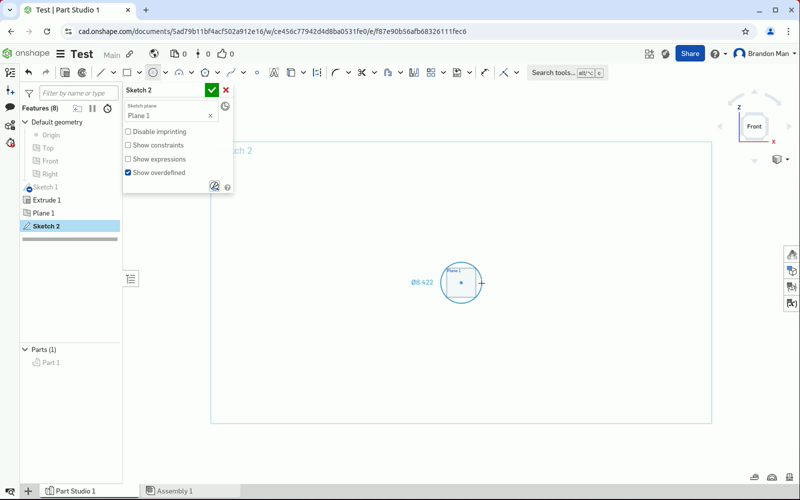
key(esc)
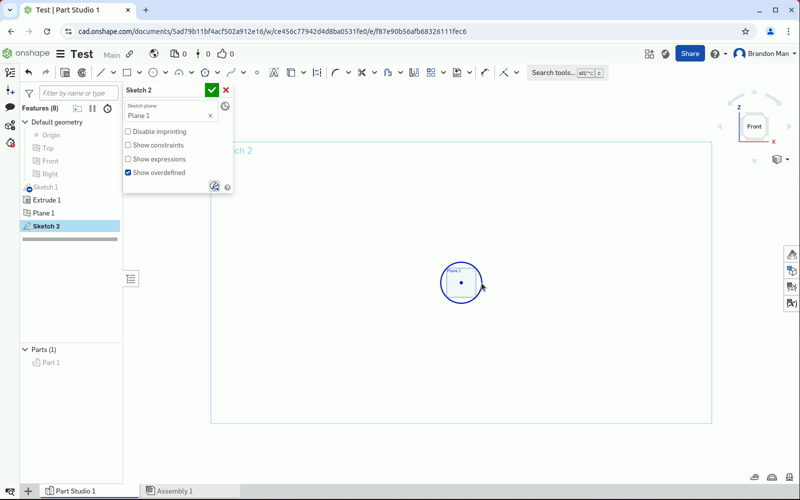
mouse_move(451, 273)
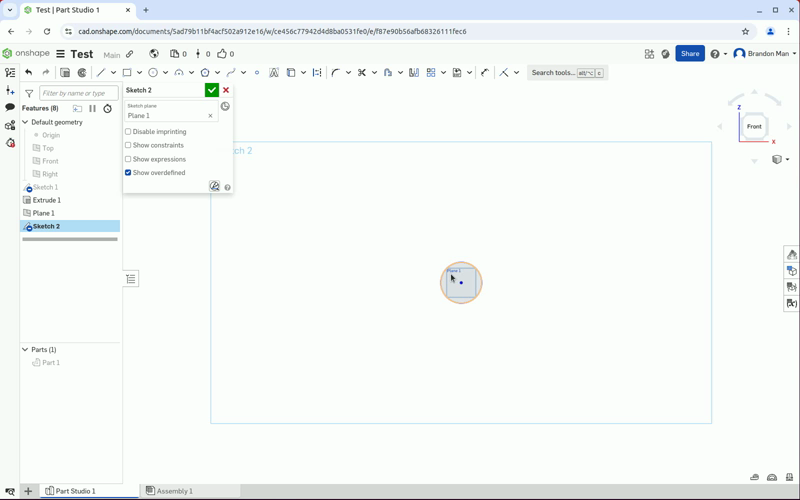
scroll(6)
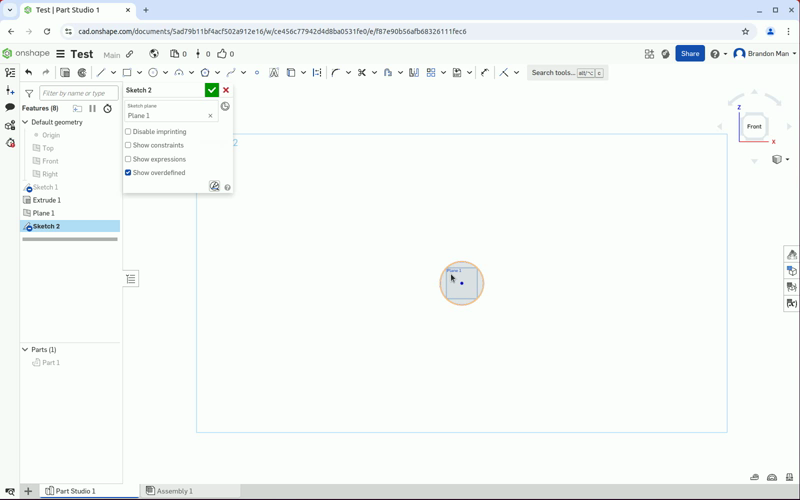
scroll(6)
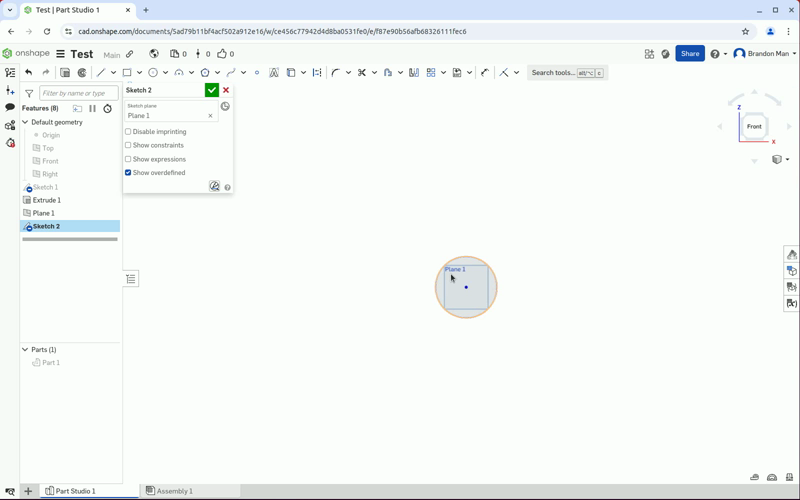
scroll(6)
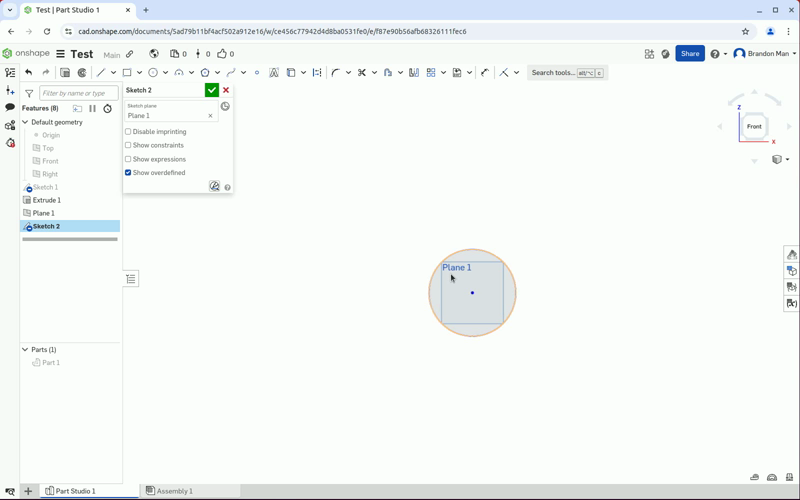
scroll(6)
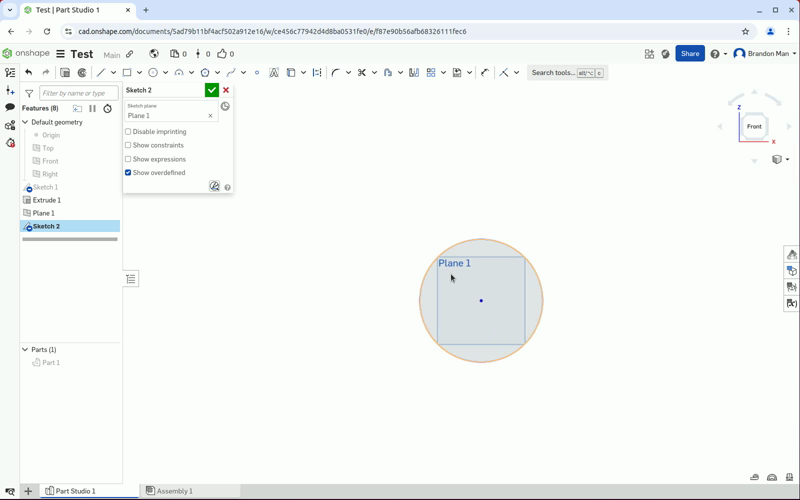
scroll(6)
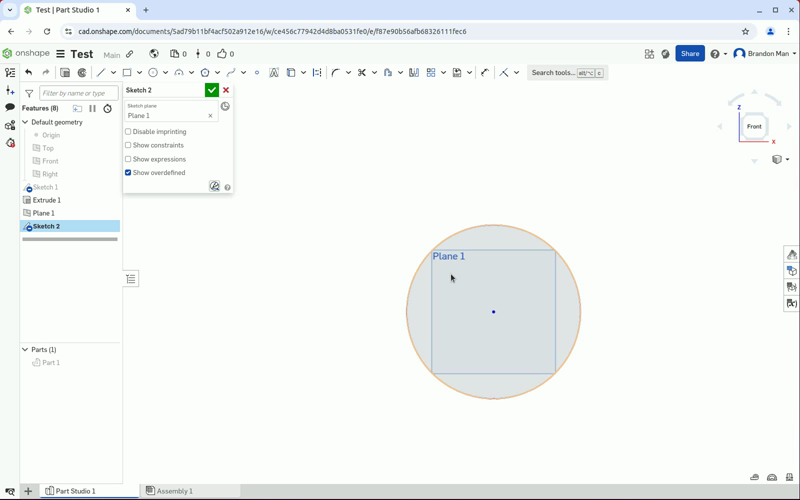
scroll(6)
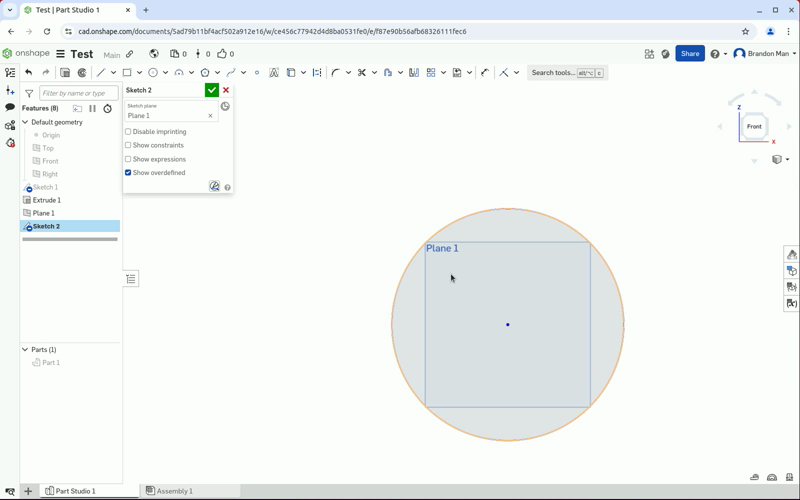
scroll(6)
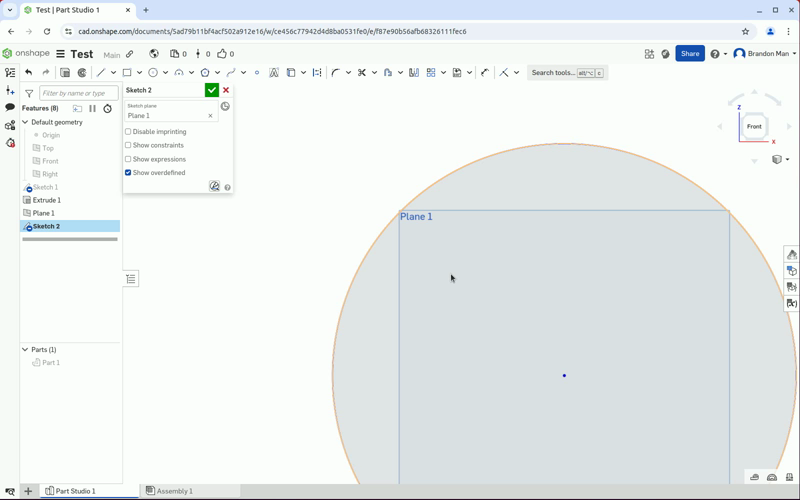
click(451, 273)
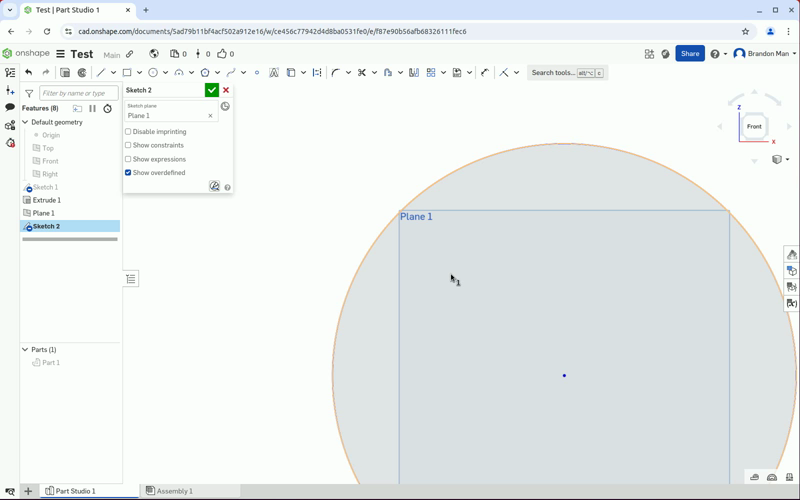
scroll(-6)
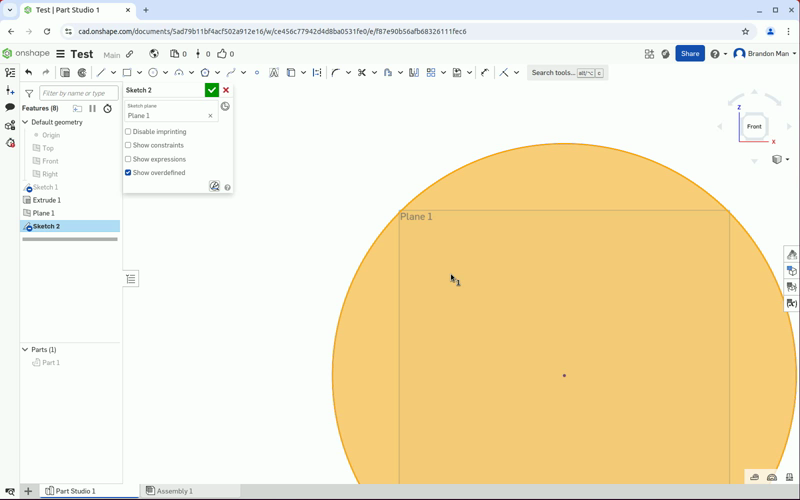
scroll(-6)
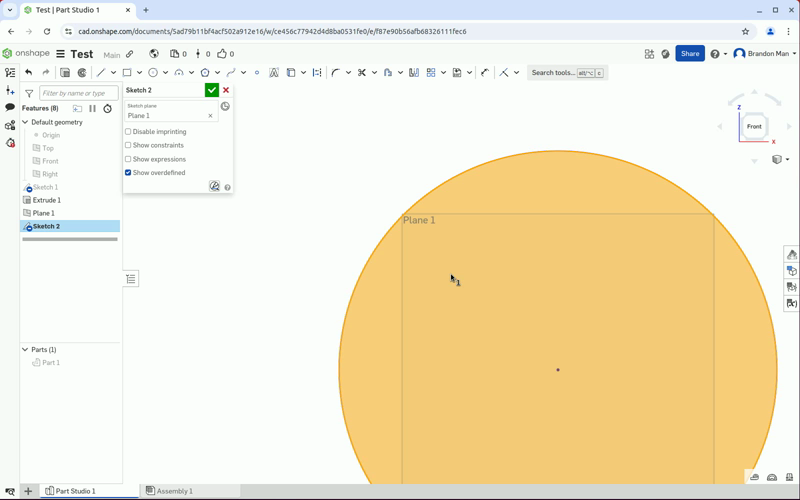
scroll(-6)
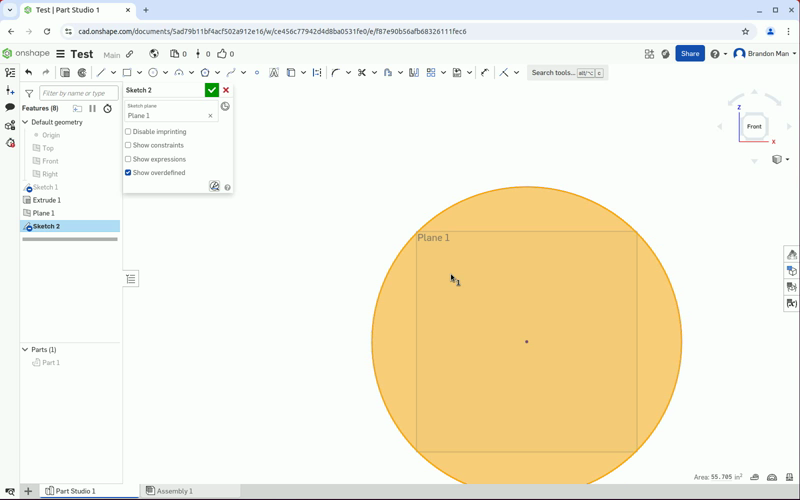
scroll(-6)
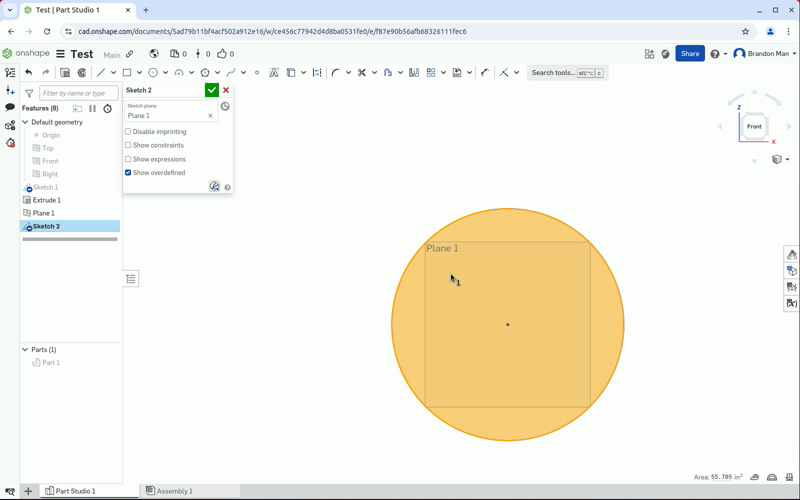
scroll(-6)
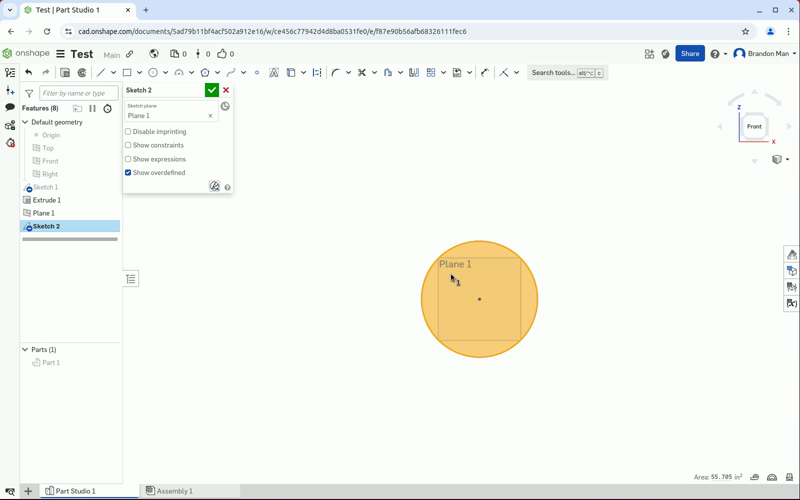
scroll(-6)
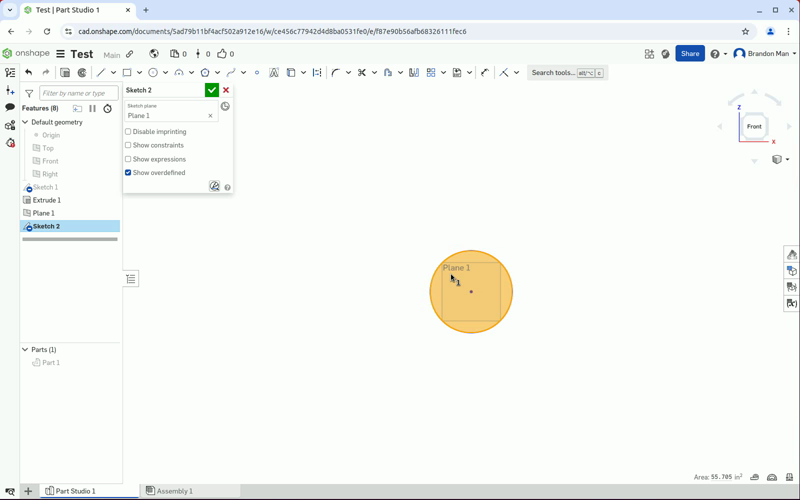
scroll(-6)
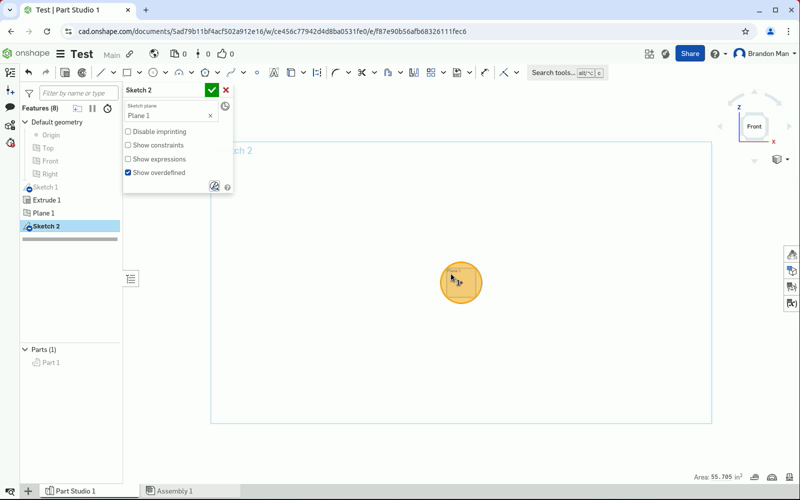
mouse_move(73, 352)
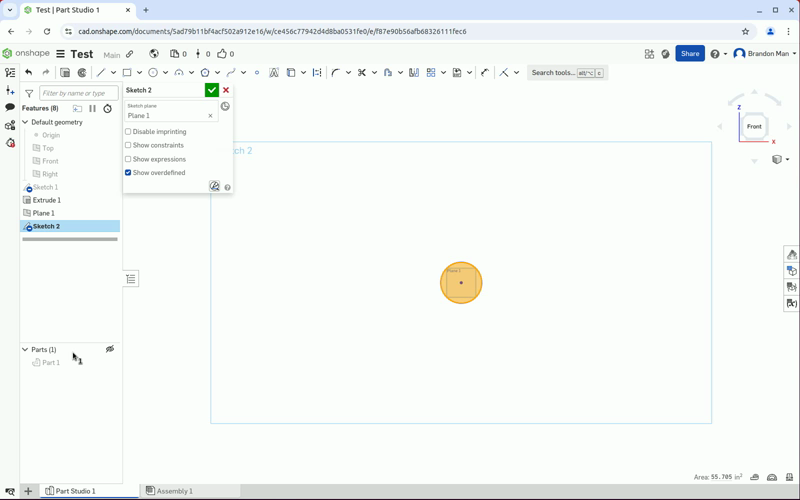
key(shift+y)
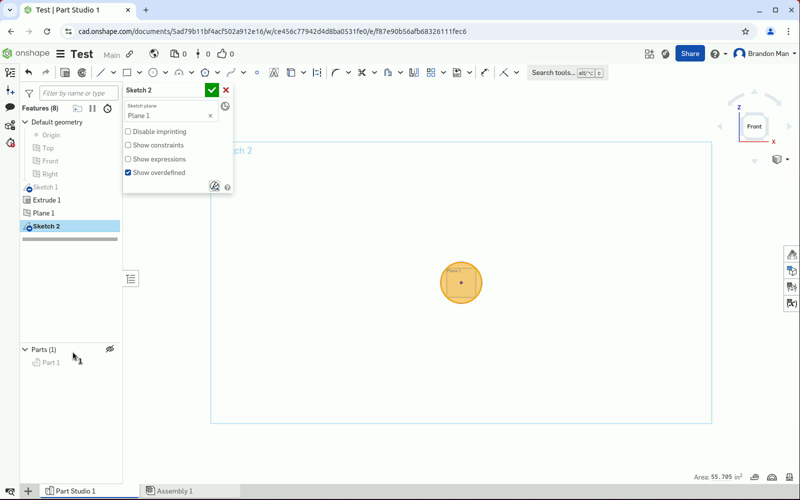
key(shift+e)
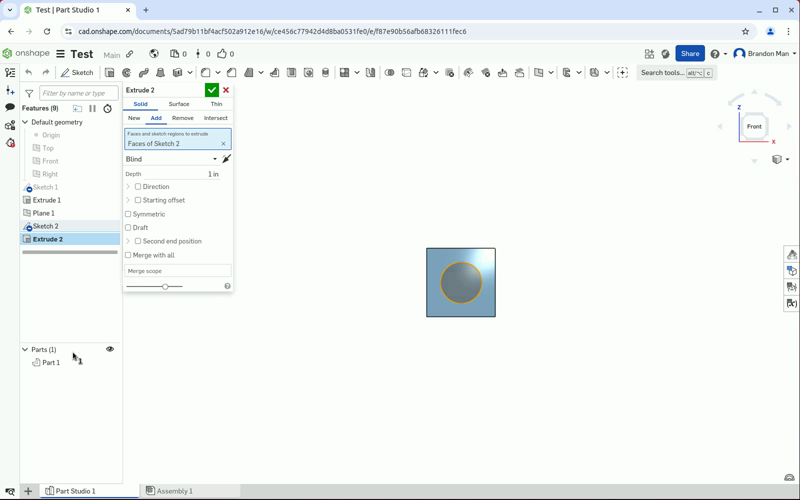
mouse_move(143, 106)
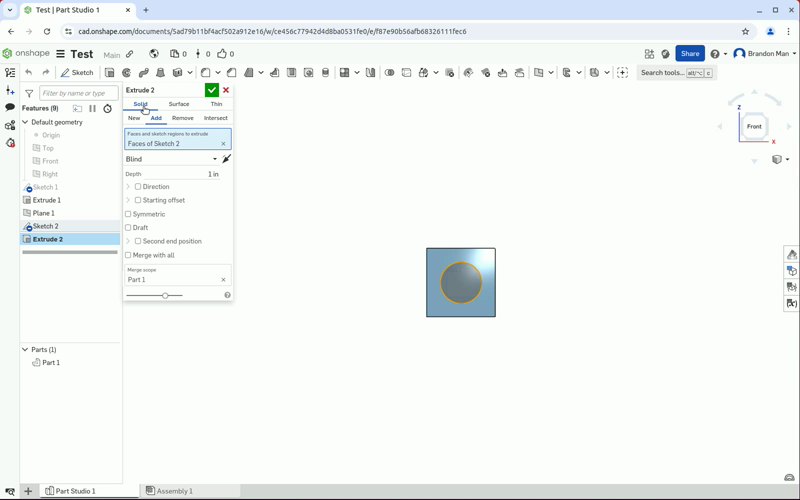
click(143, 106)
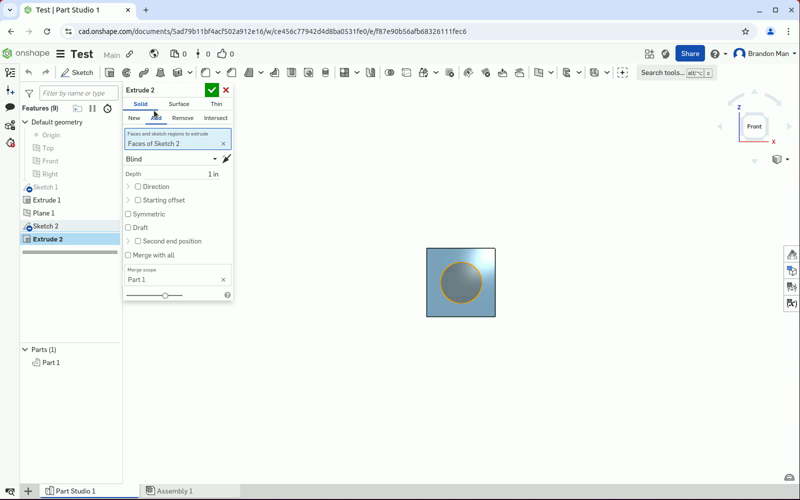
mouse_move(186, 120)
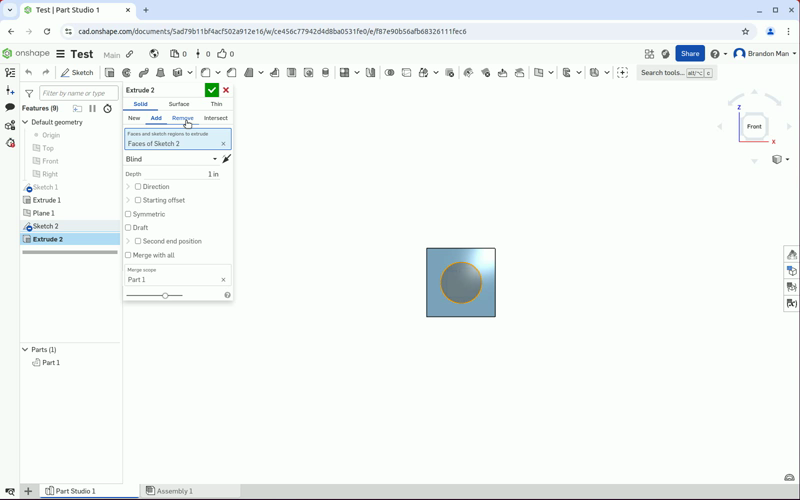
click(186, 120)
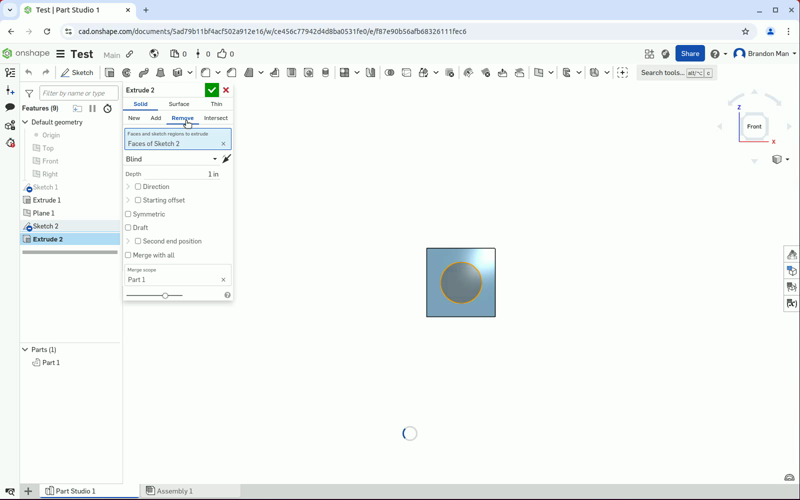
key(tab, 4)
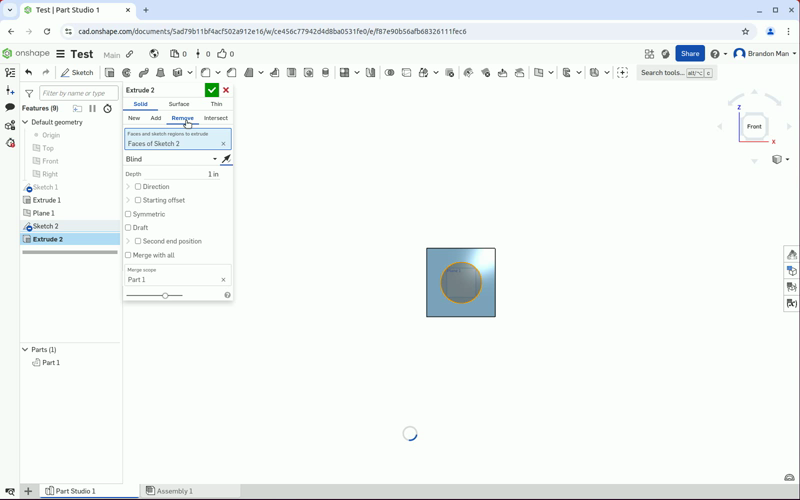
text(11.554)
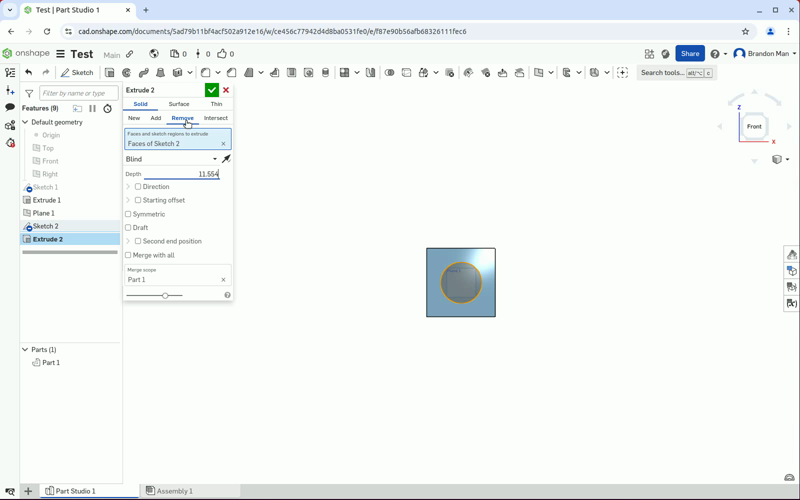
key(tab, 6)
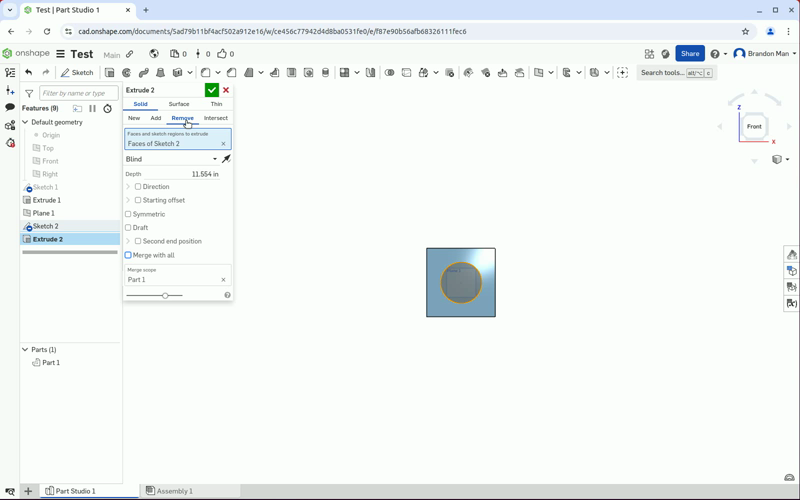
key(space)
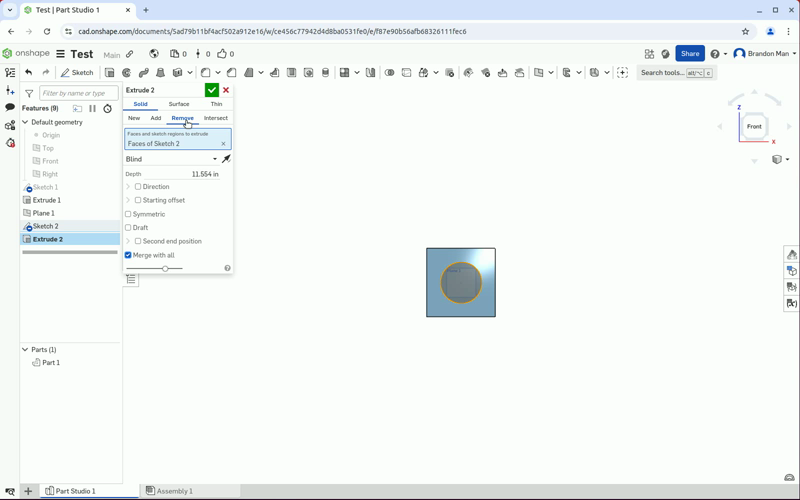
key(enter)
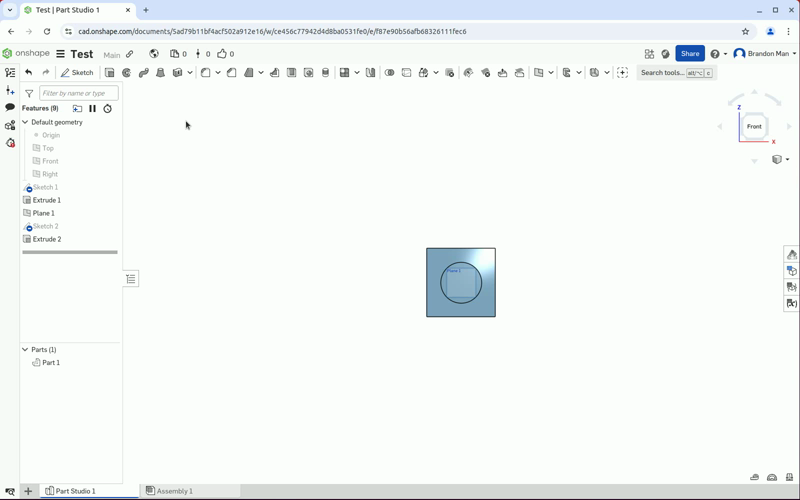
key(shift+h)
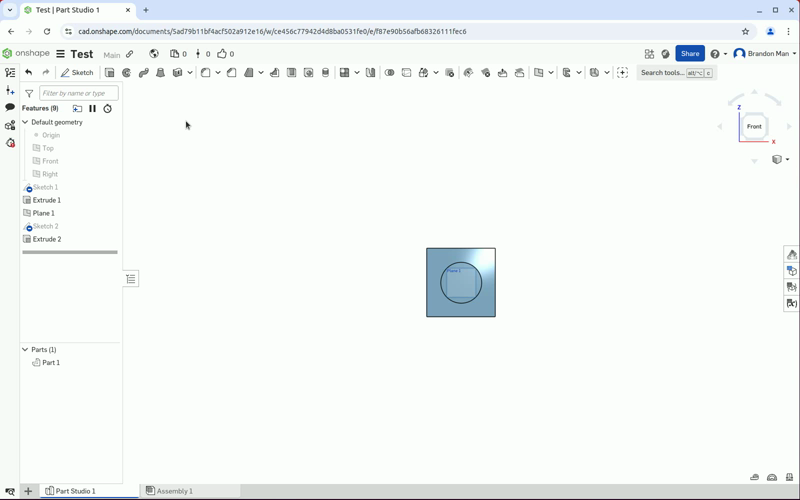
key(shift+h)
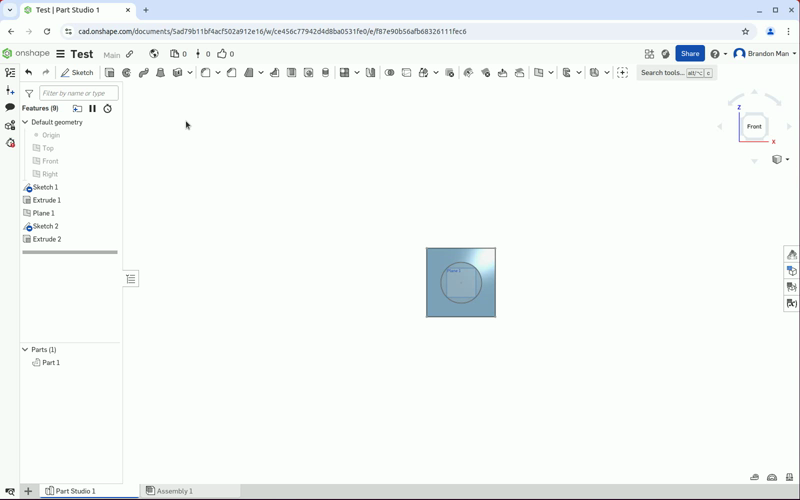
key(shift+7)
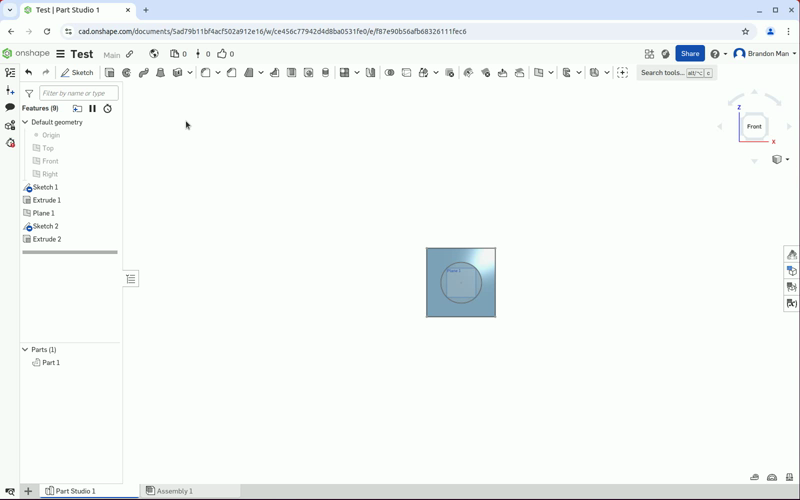
key(left, 2)
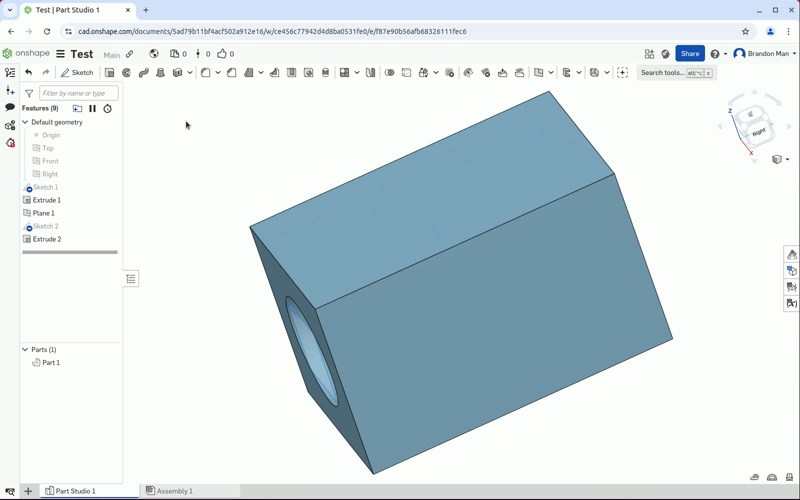
key(down, 2)
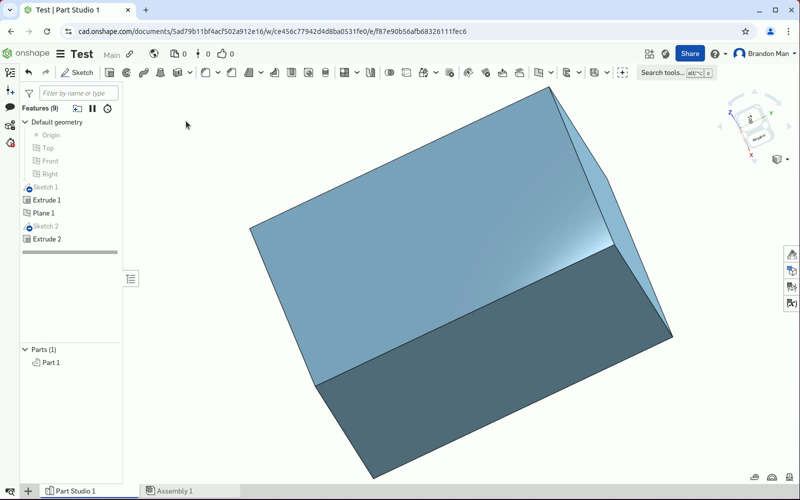
key(up, 2)
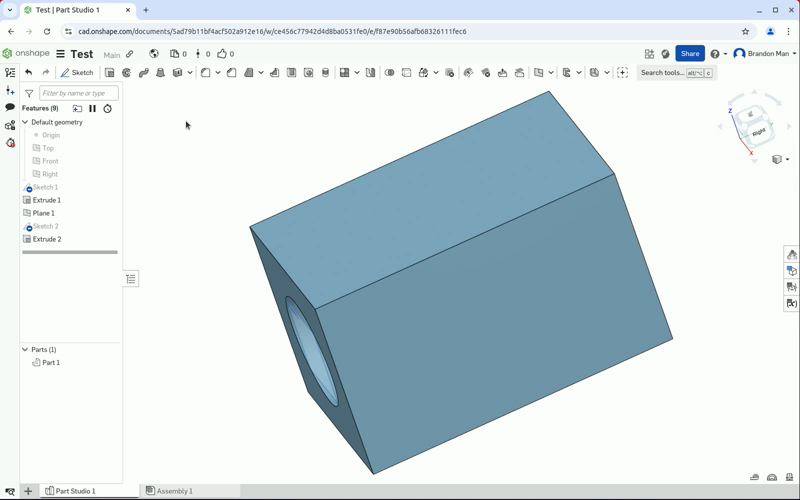
key(right, 2)
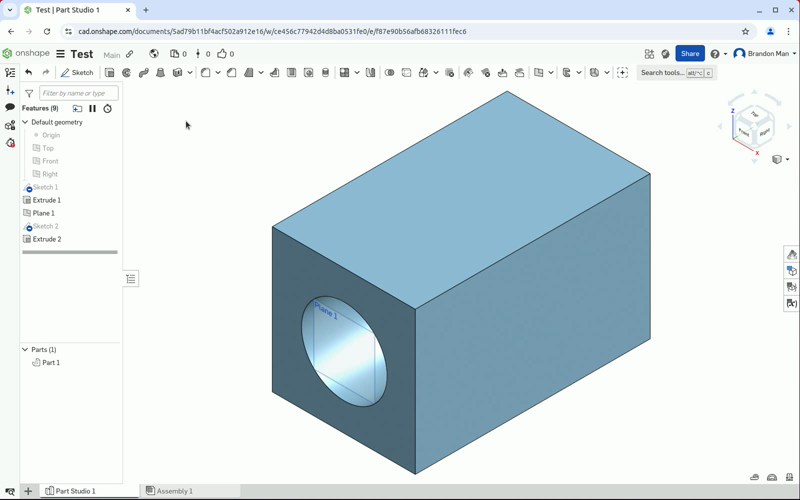
mouse_move(73, 189)
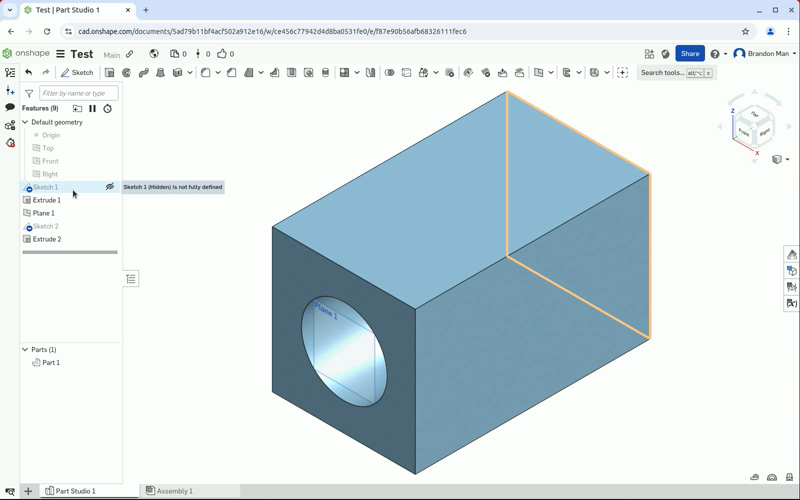
click(73, 189)